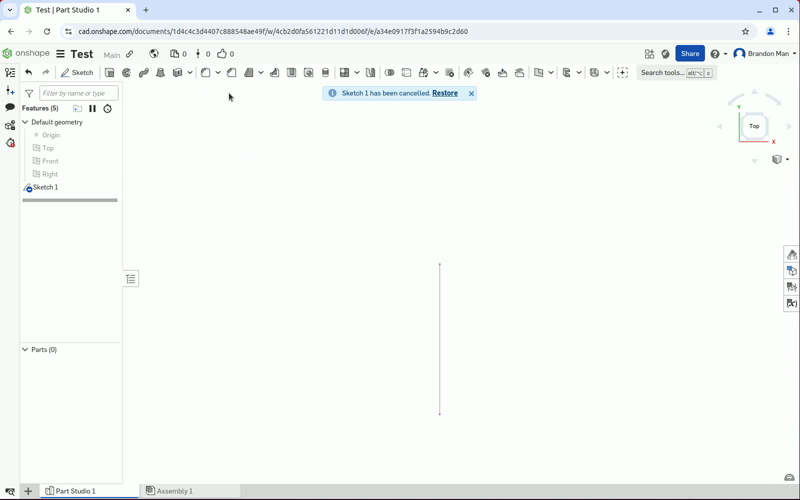
key(shift+h)
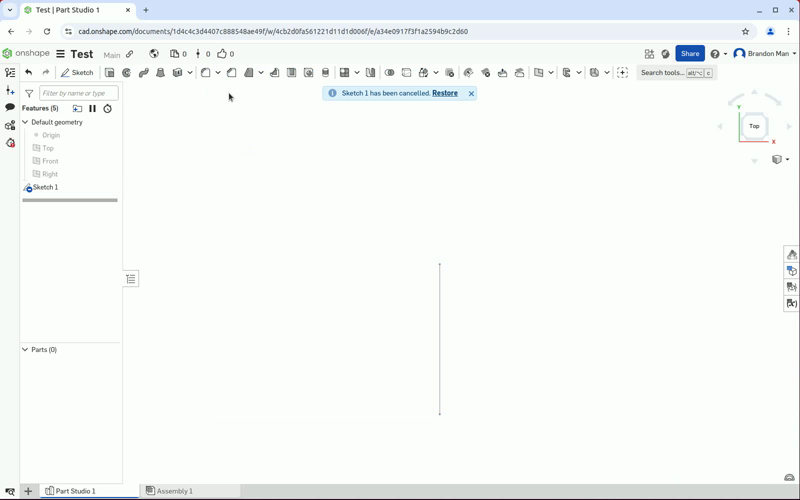
key(shift+s)
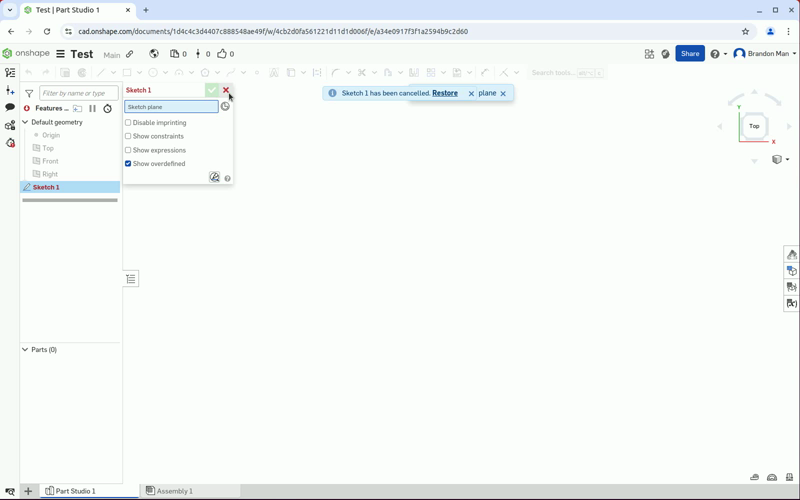
mouse_move(73, 150)
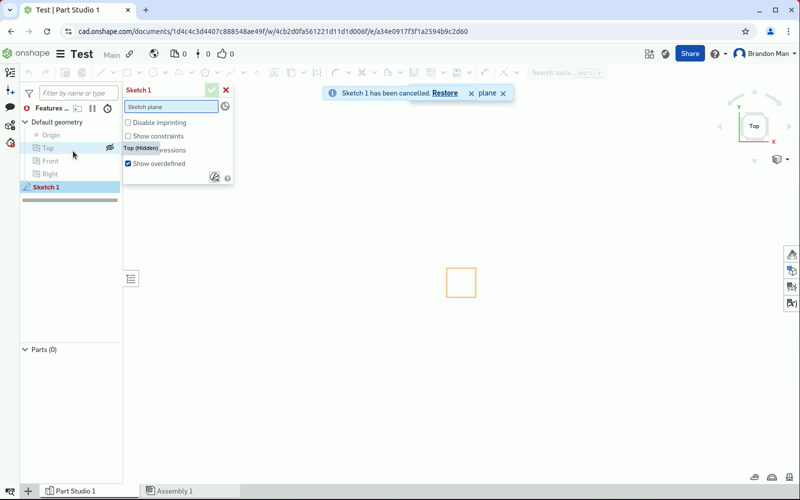
click(73, 150)
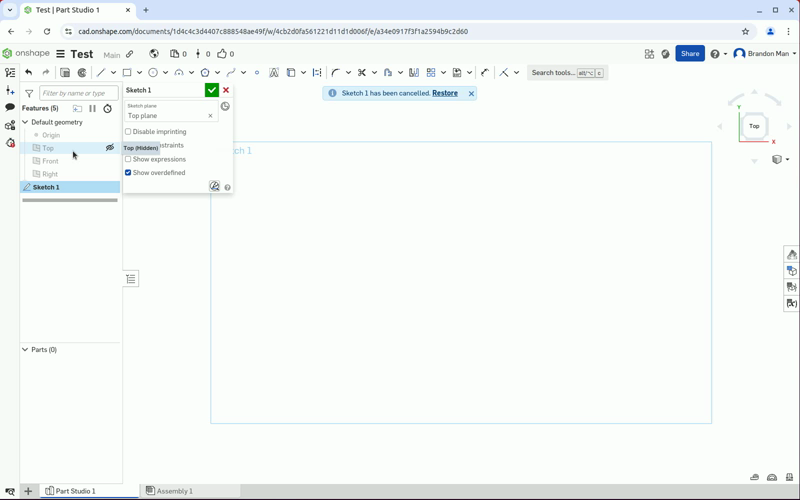
mouse_move(73, 352)
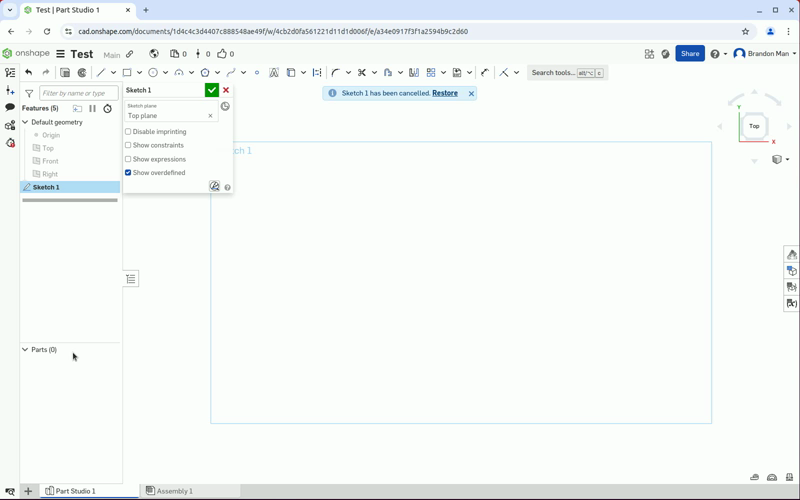
key(y)
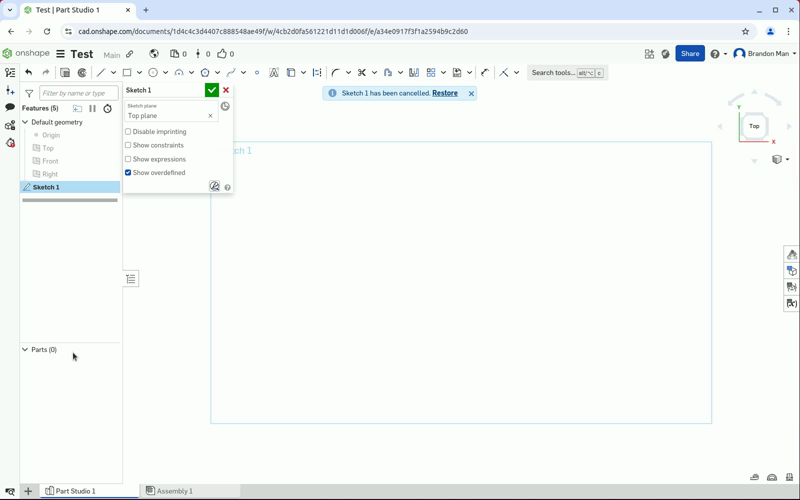
key(l)
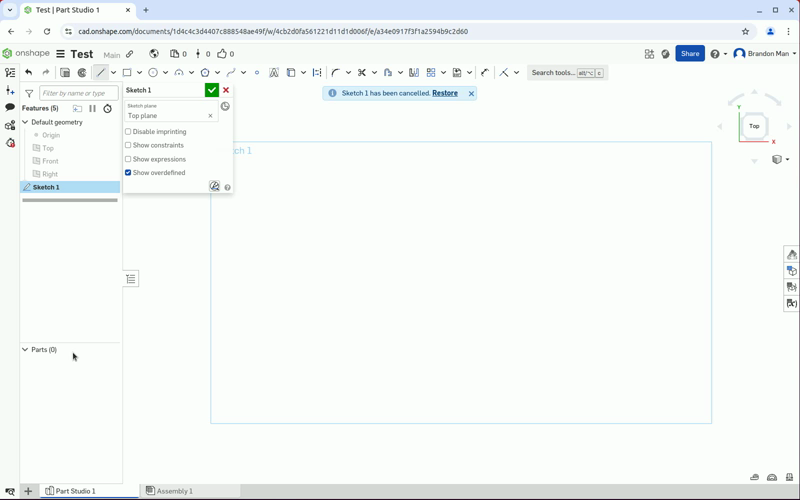
key_down(shift)
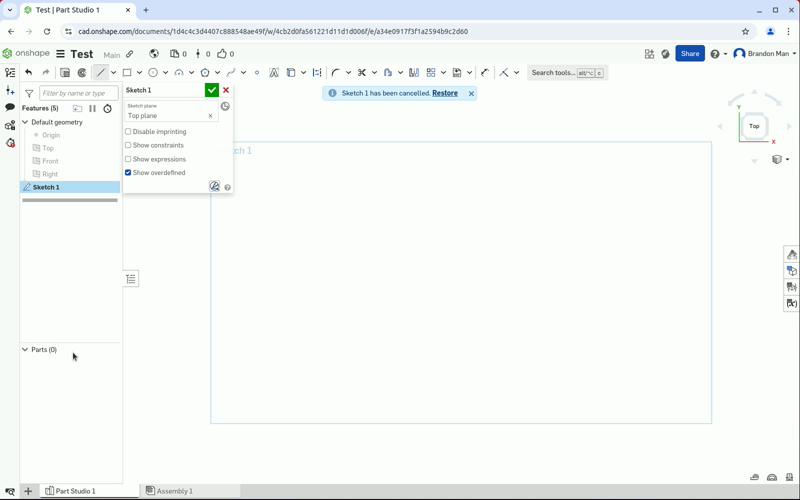
mouse_move(376, 339)
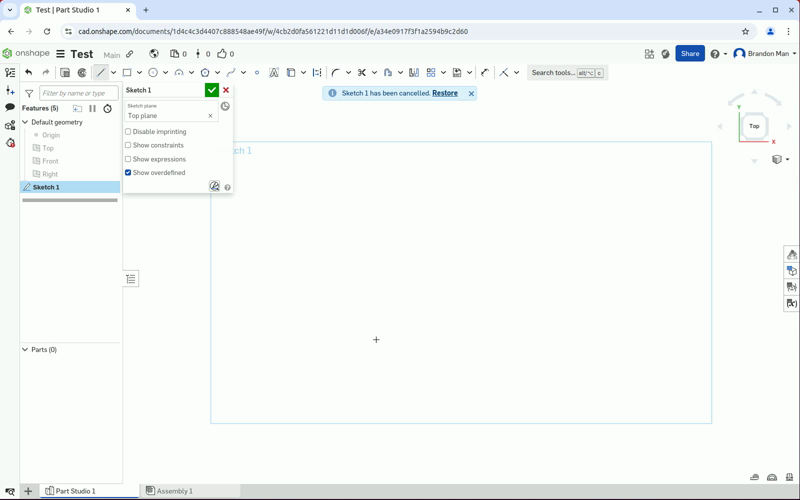
click(376, 339)
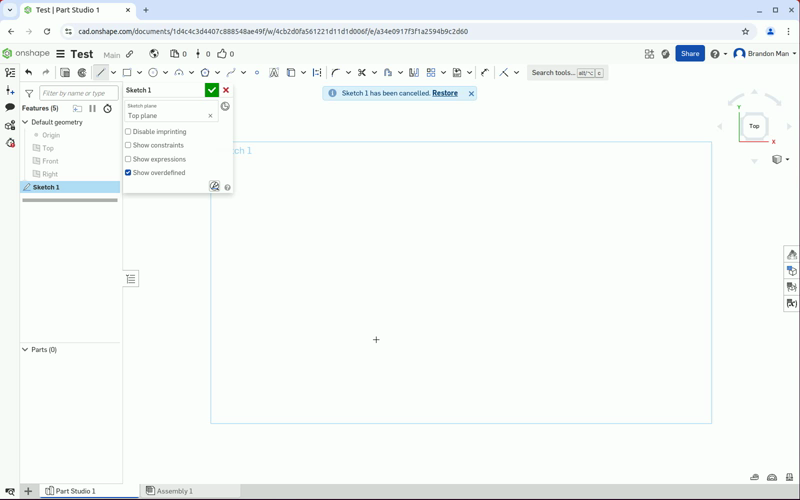
key_up(shift)
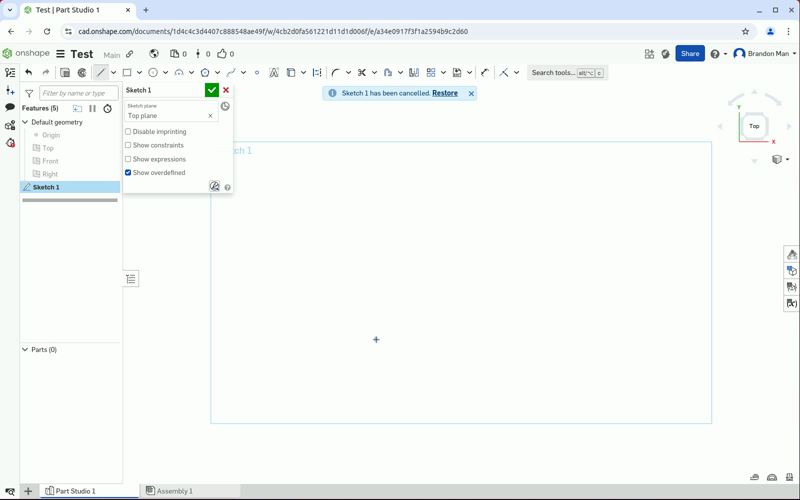
key_down(shift)
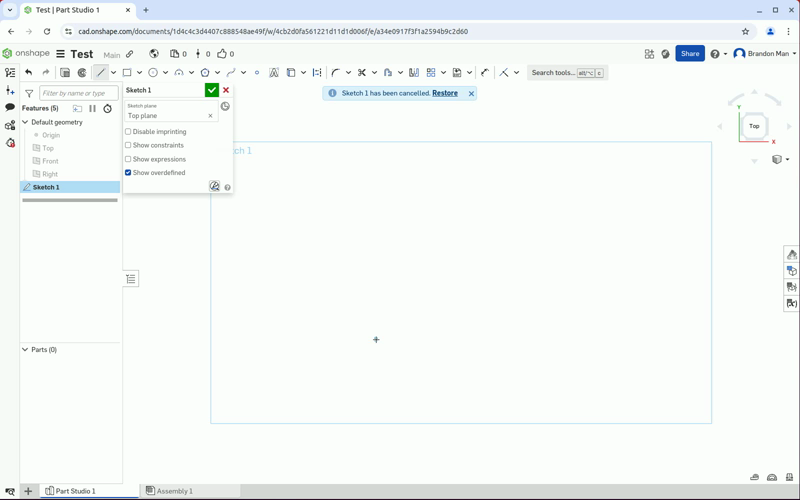
mouse_move(544, 339)
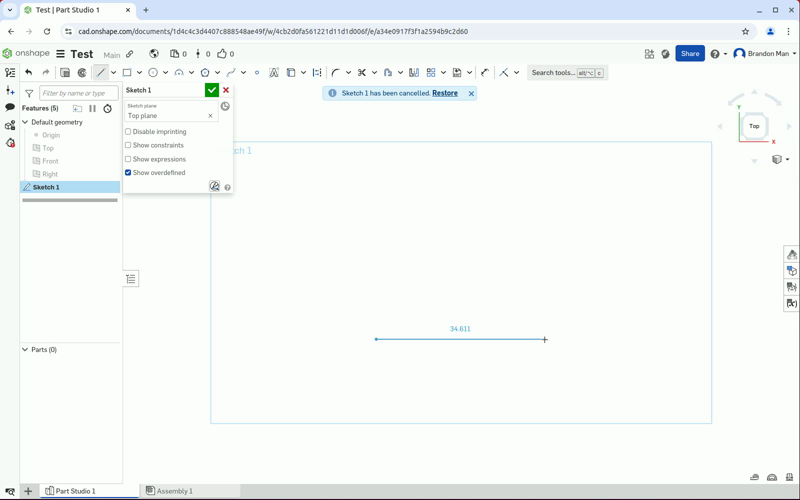
click(544, 339)
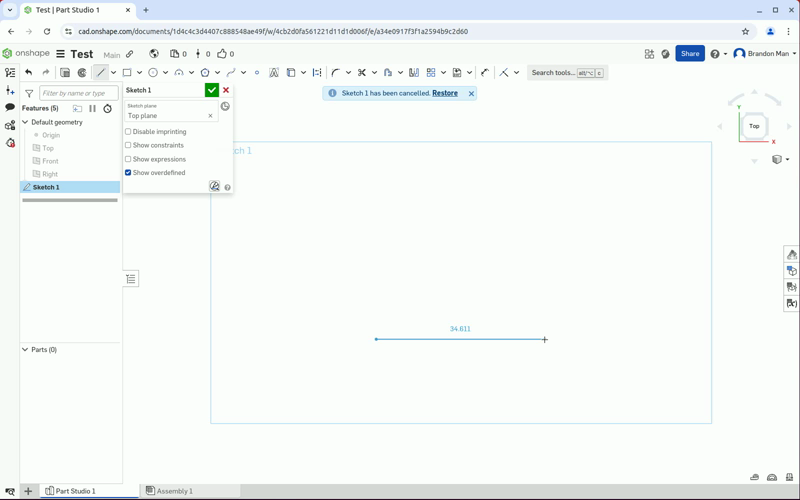
key_up(shift)
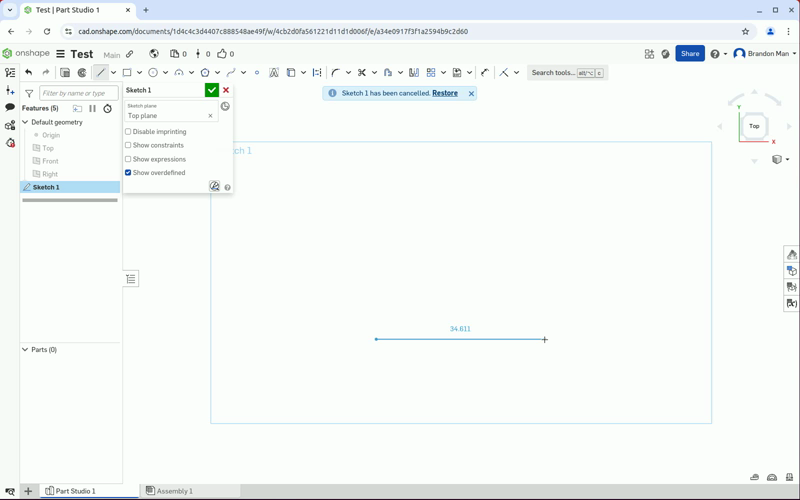
key_down(shift)
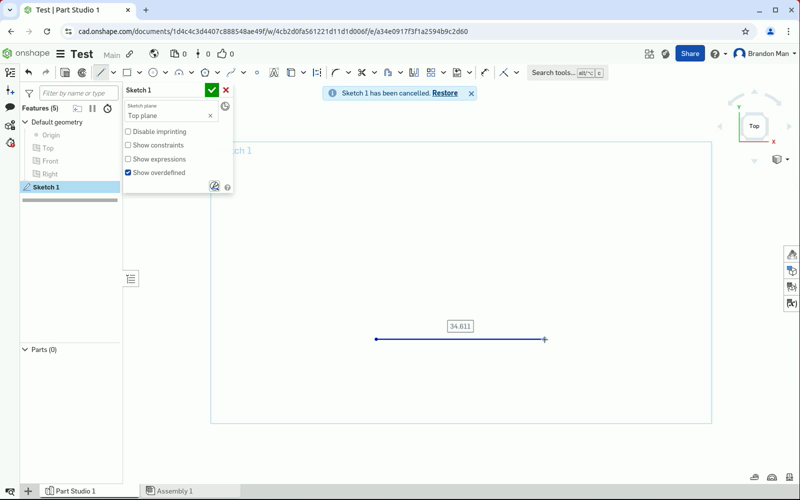
mouse_move(544, 254)
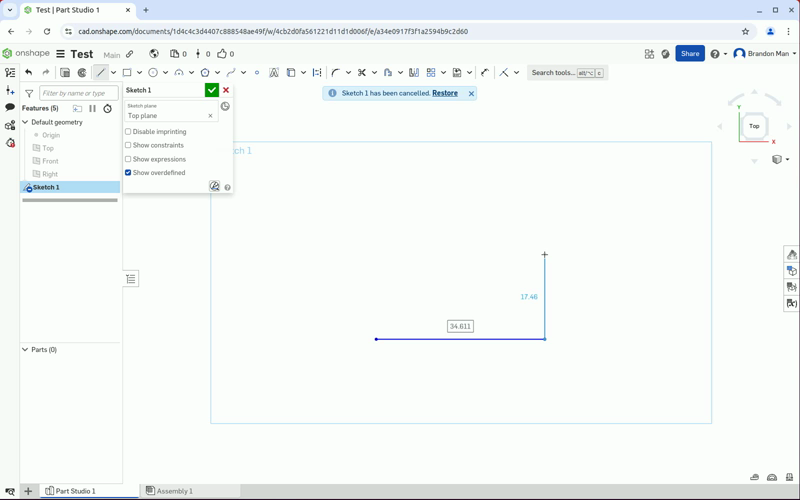
click(544, 254)
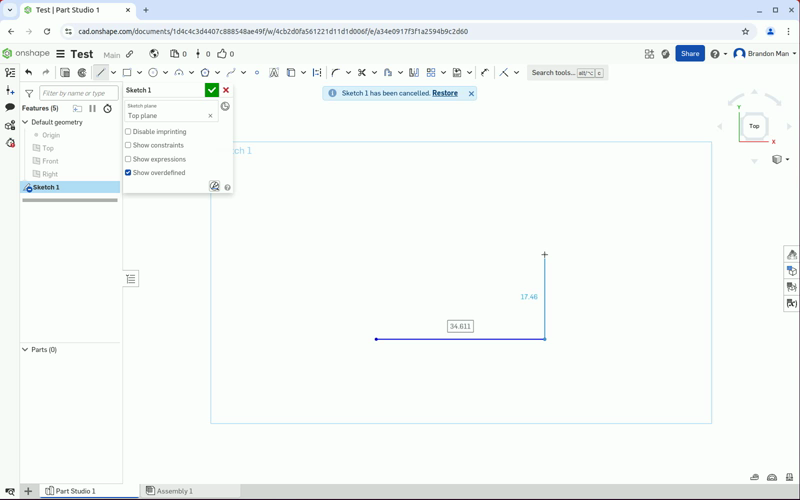
key_up(shift)
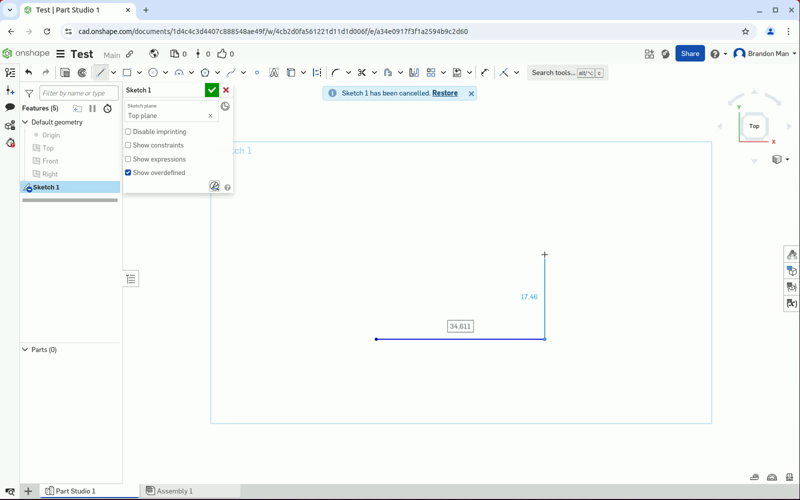
key_down(shift)
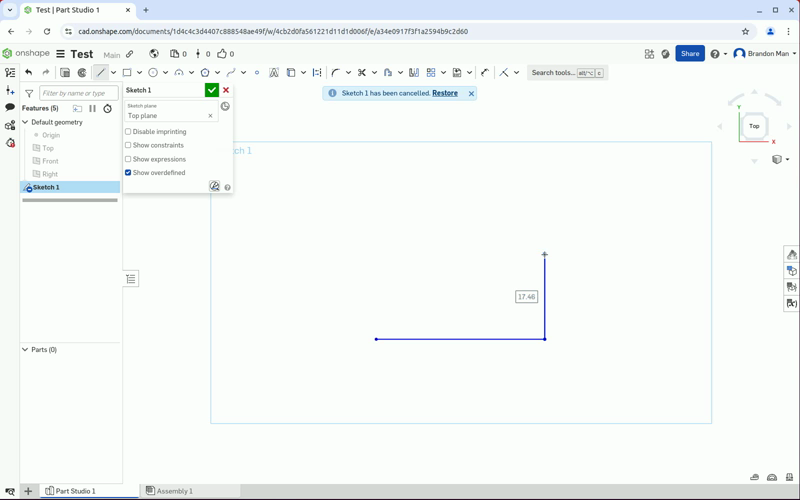
mouse_move(376, 254)
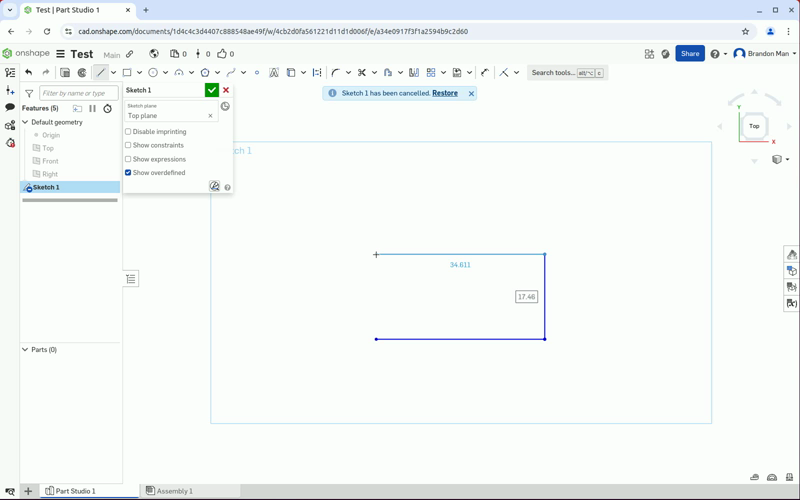
click(376, 254)
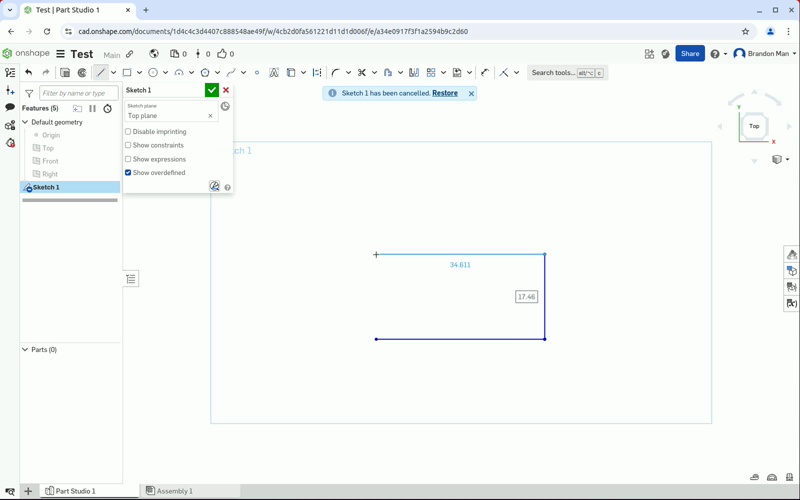
key_up(shift)
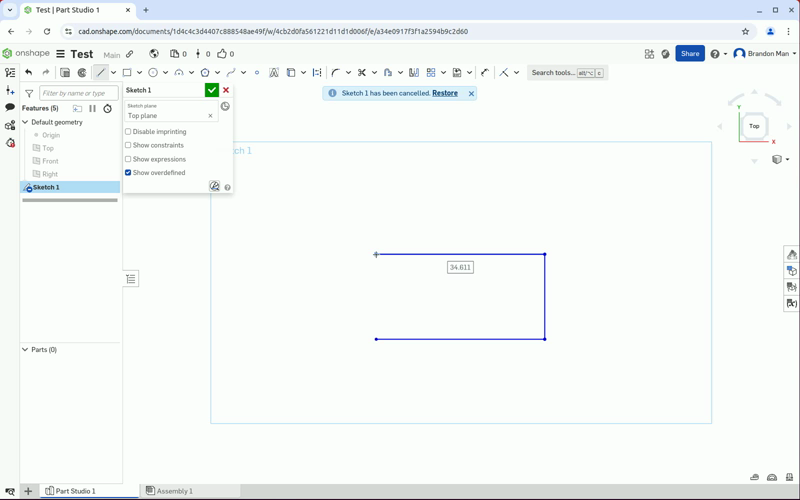
key_down(shift)
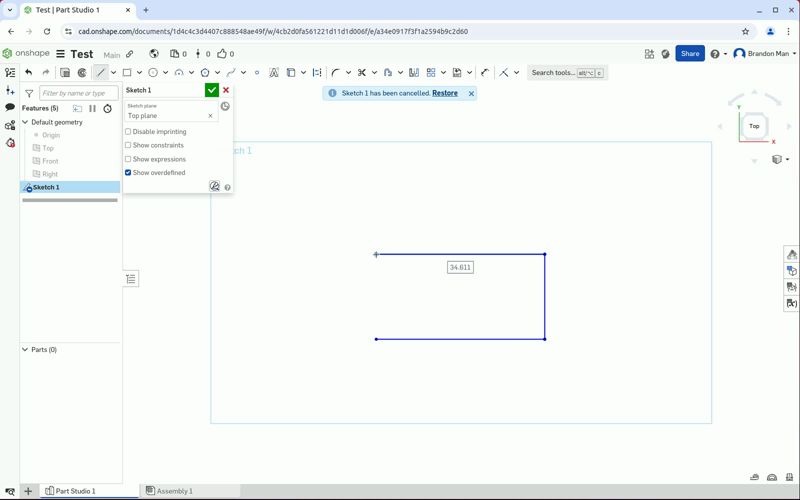
mouse_move(376, 339)
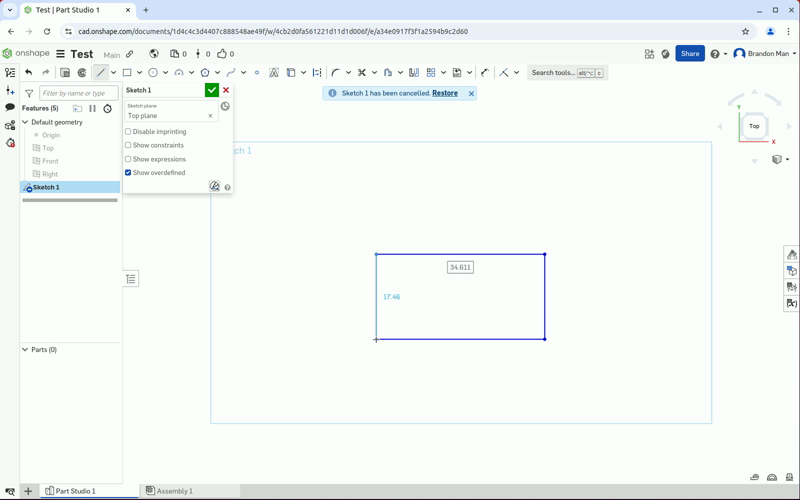
key_up(shift)
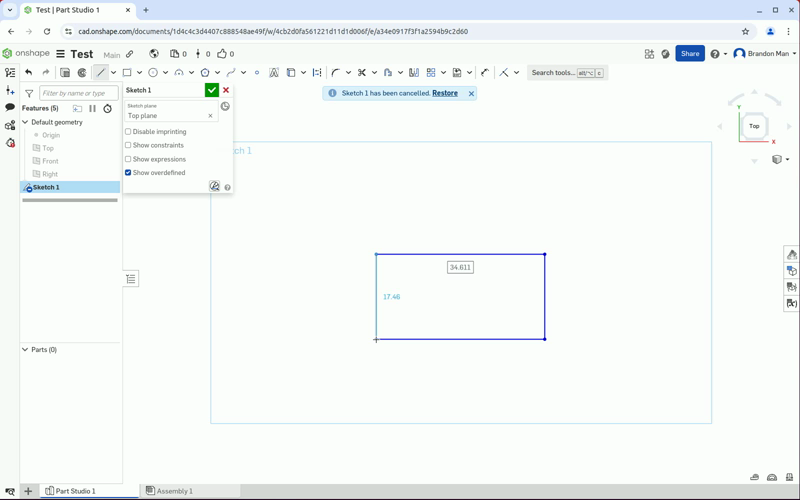
click(376, 339)
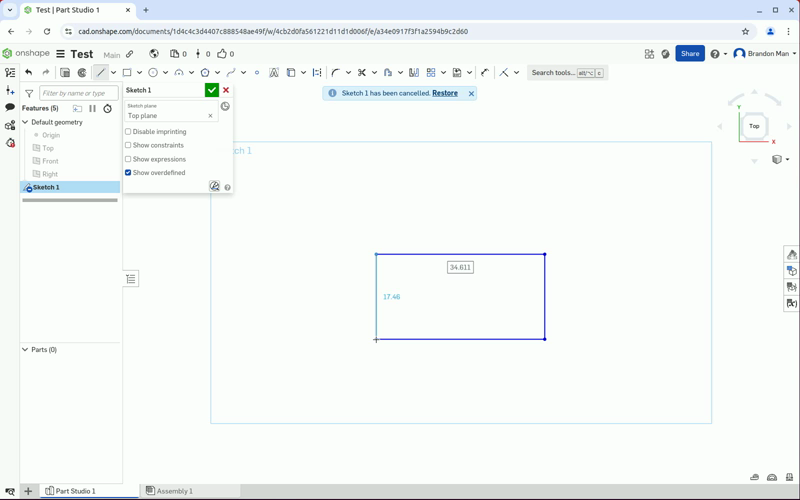
key(esc)
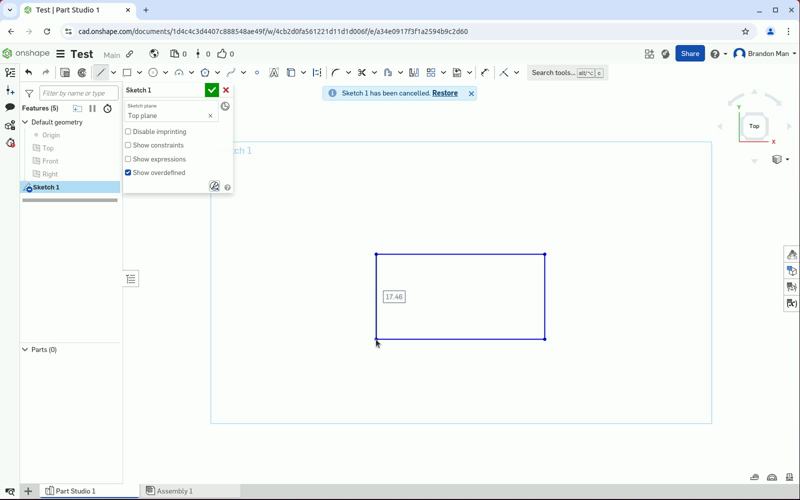
mouse_move(407, 271)
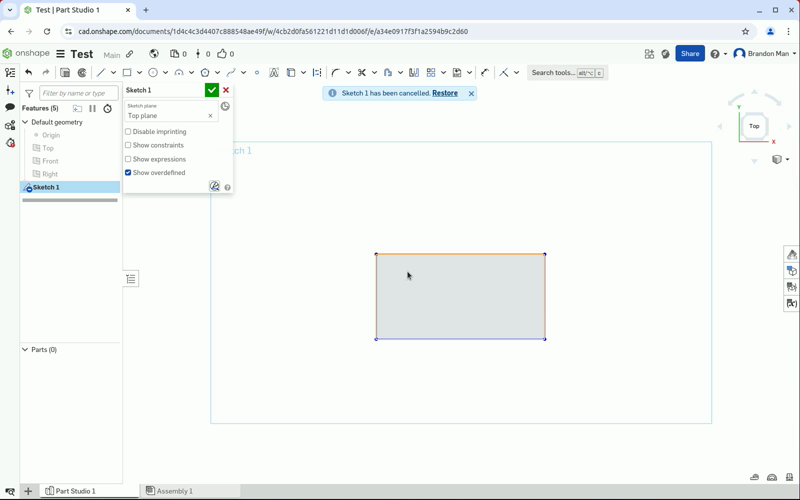
click(407, 271)
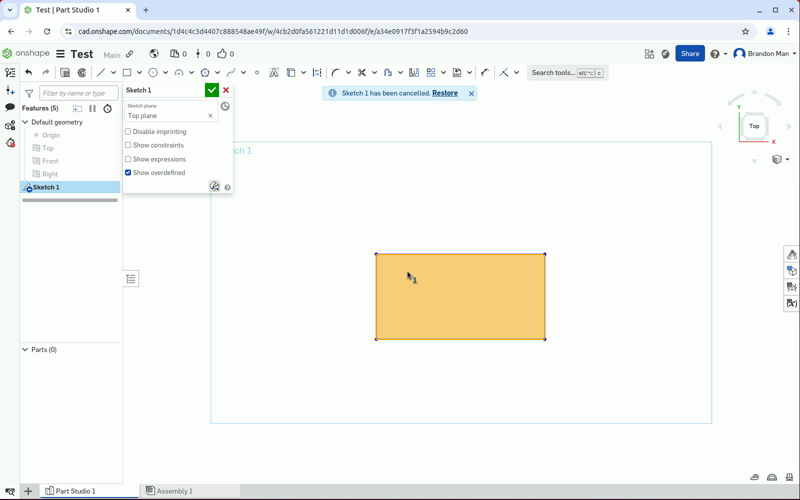
mouse_move(73, 352)
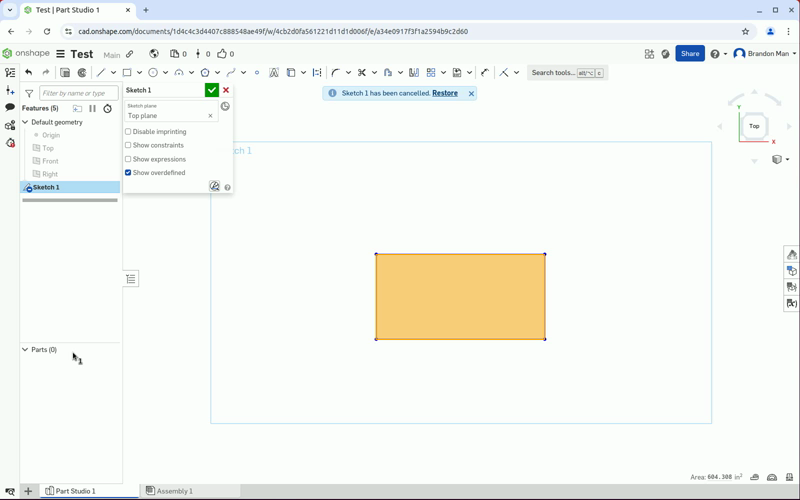
key(shift+y)
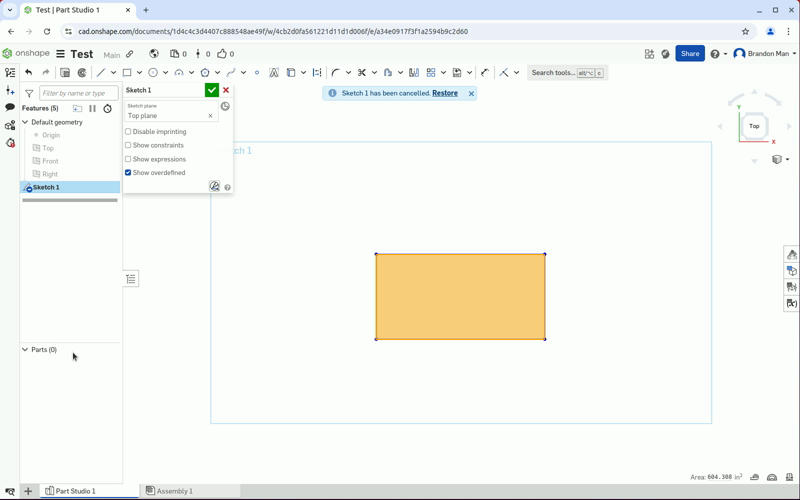
key(shift+e)
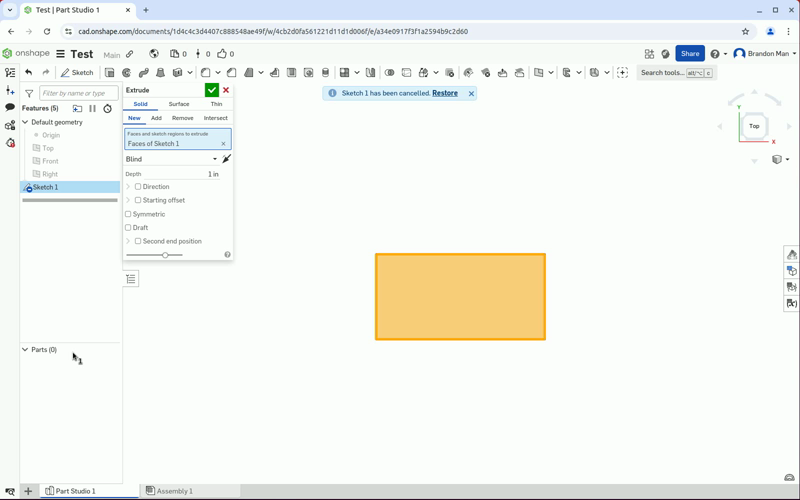
mouse_move(143, 106)
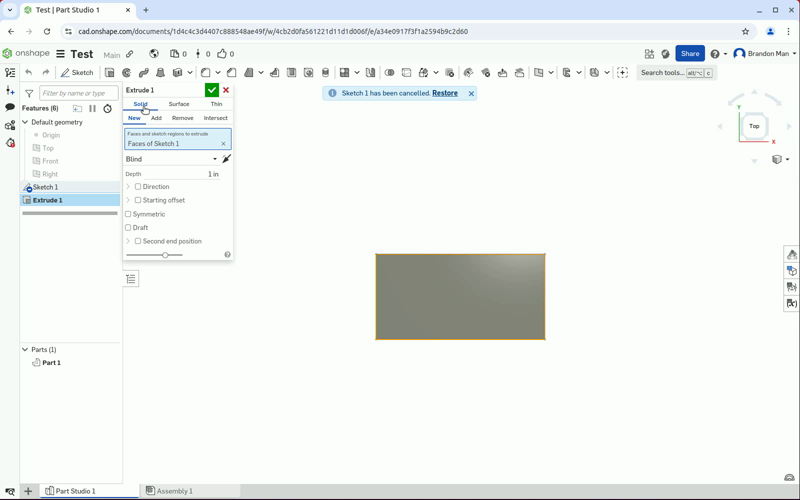
click(143, 106)
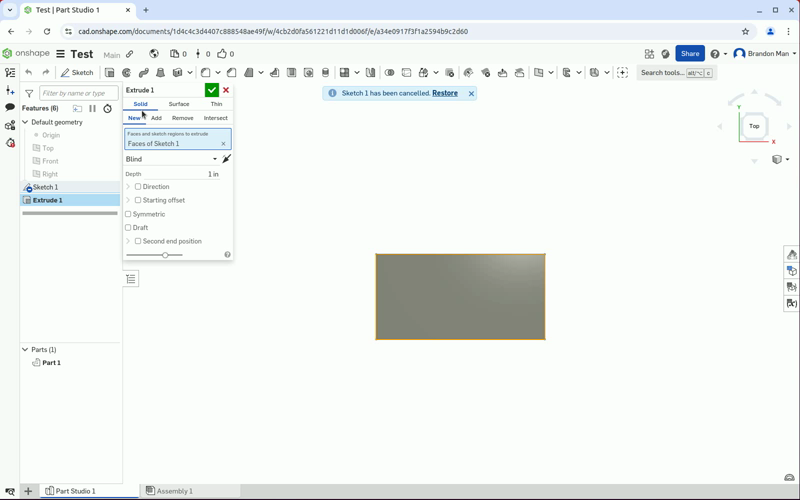
mouse_move(137, 120)
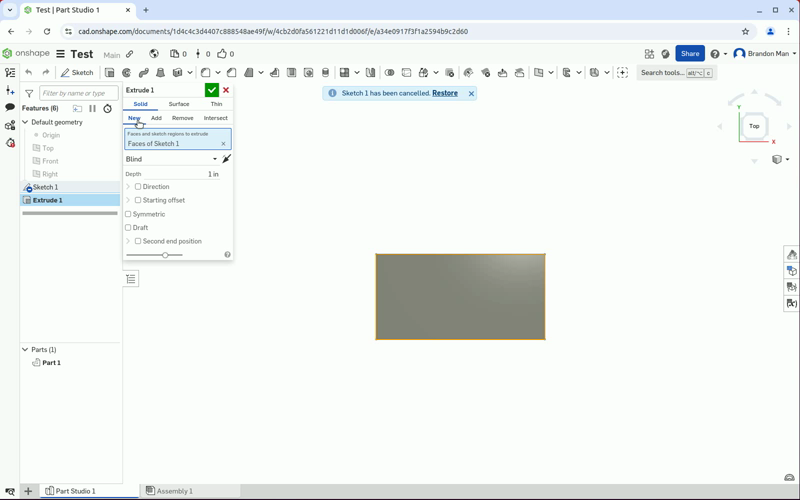
click(137, 120)
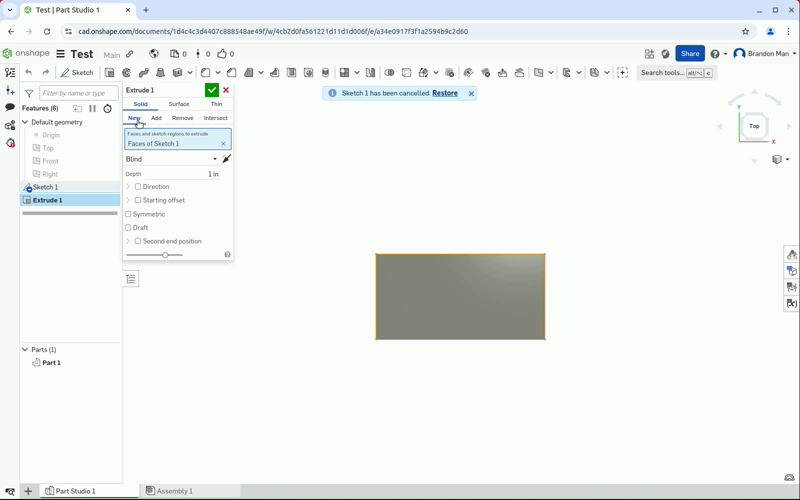
key(tab, 4)
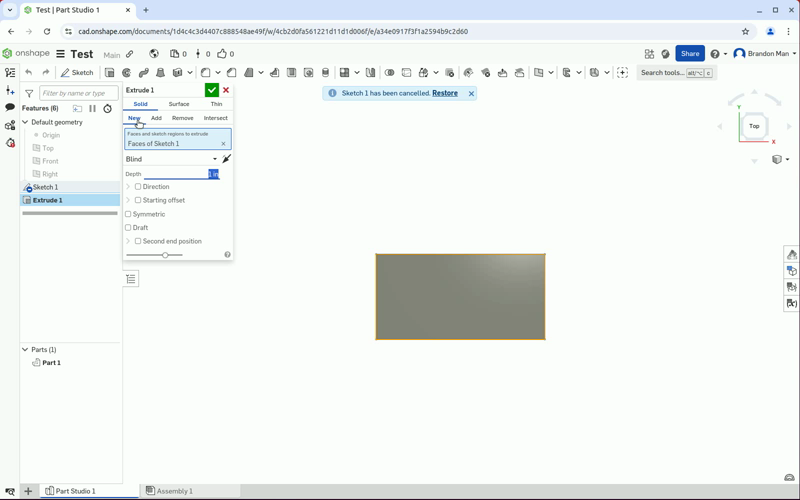
text(23.108)
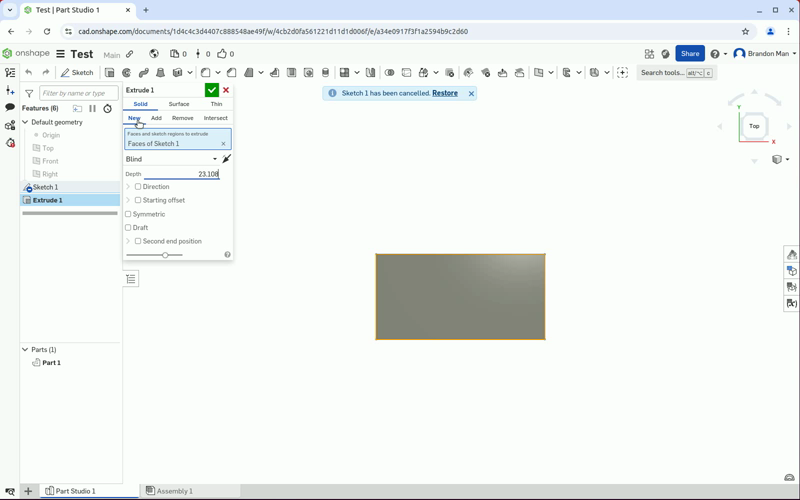
key(enter)
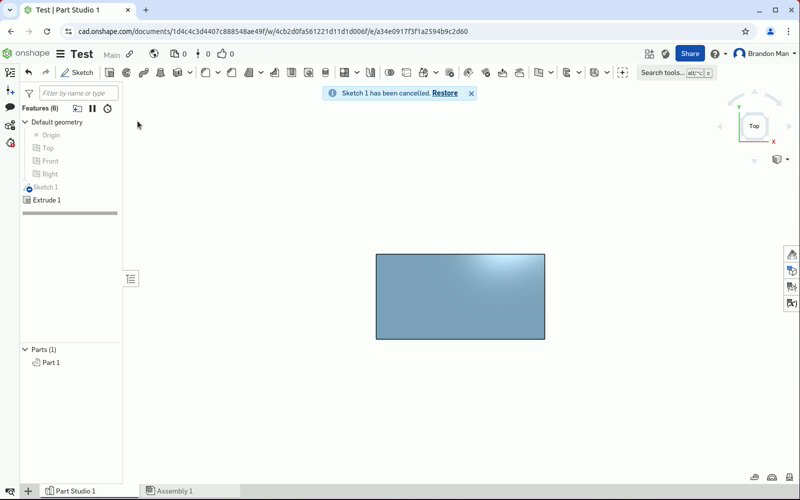
key(shift+h)
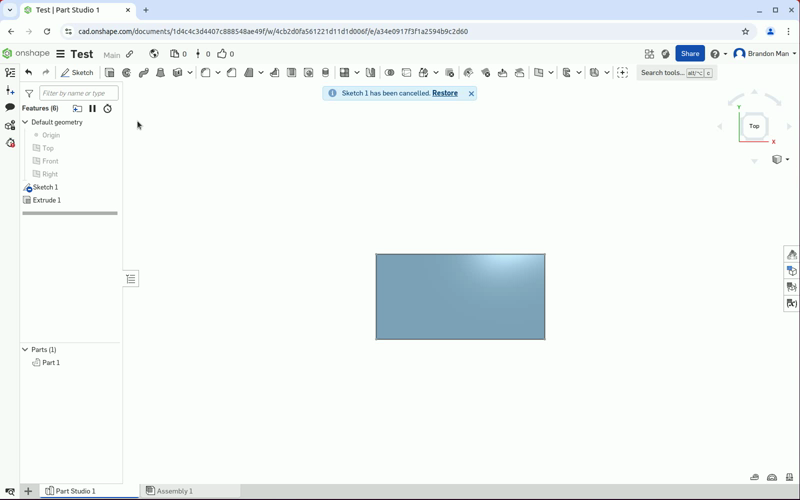
key(shift+h)
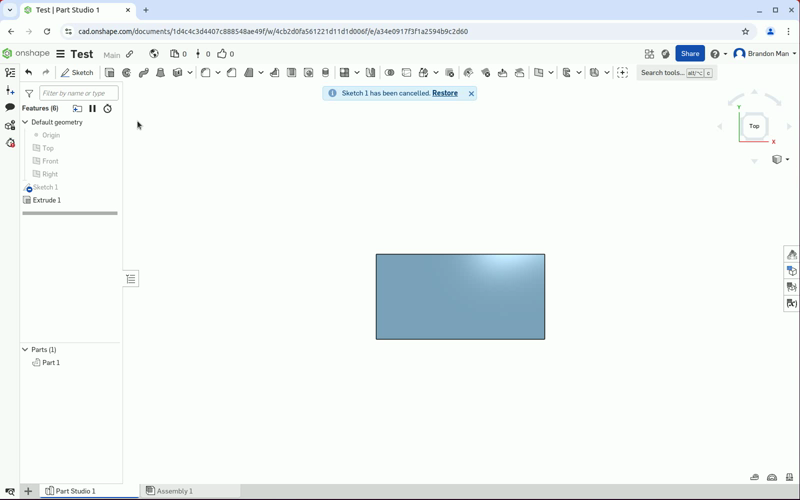
mouse_move(73, 189)
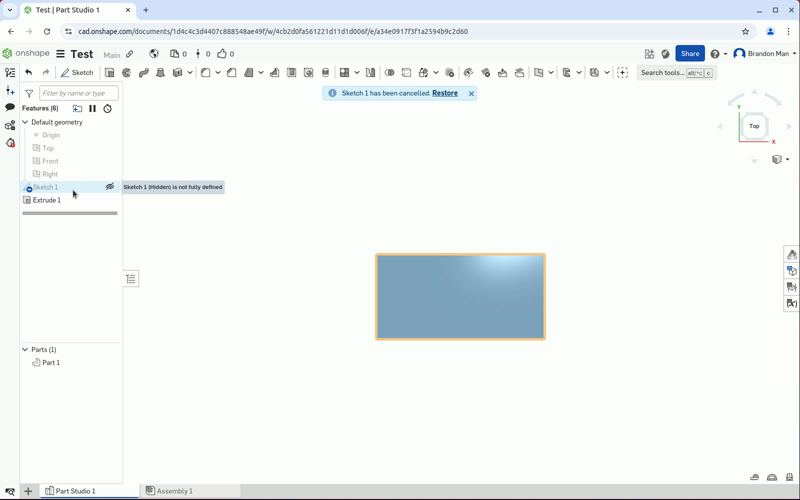
click(73, 189)
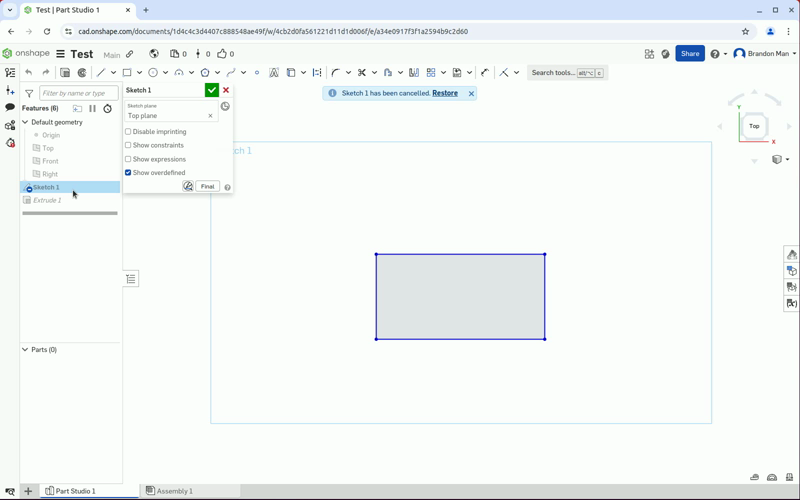
mouse_move(229, 92)
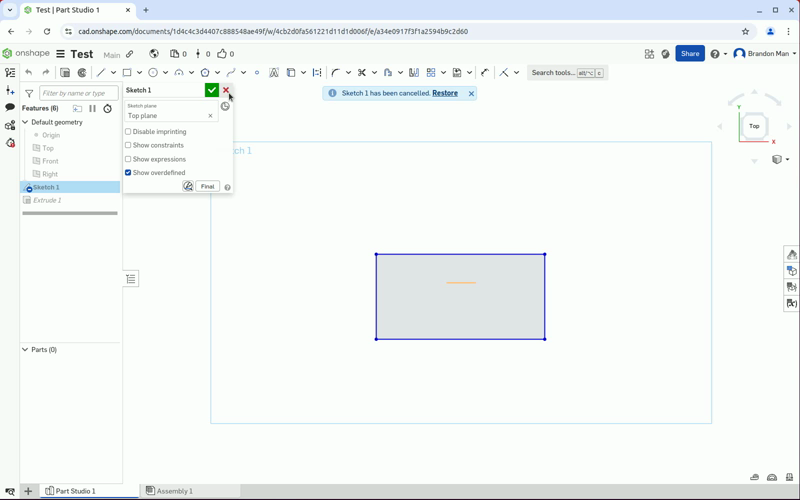
click(229, 92)
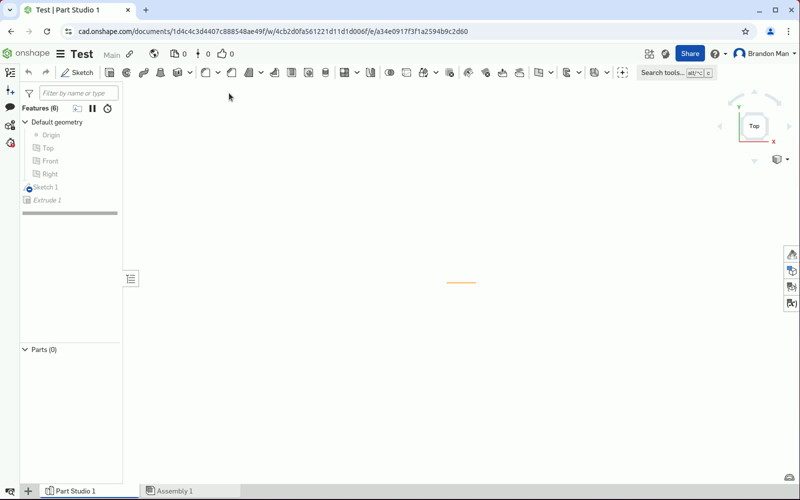
mouse_move(541, 75)
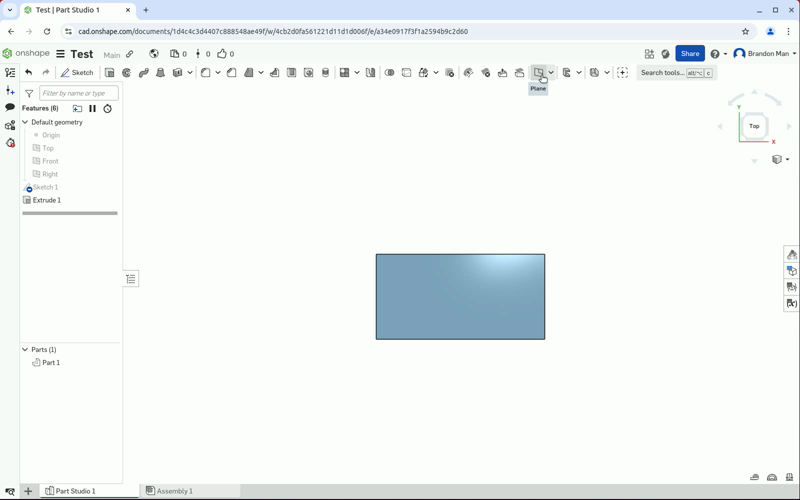
click(541, 75)
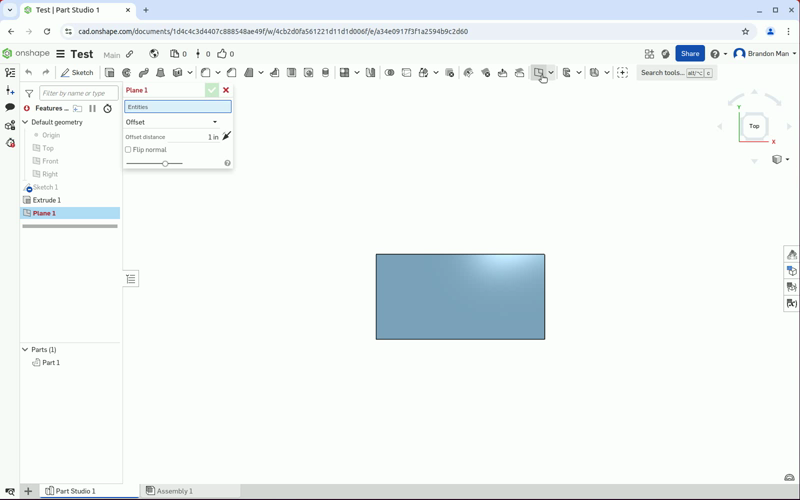
mouse_move(73, 150)
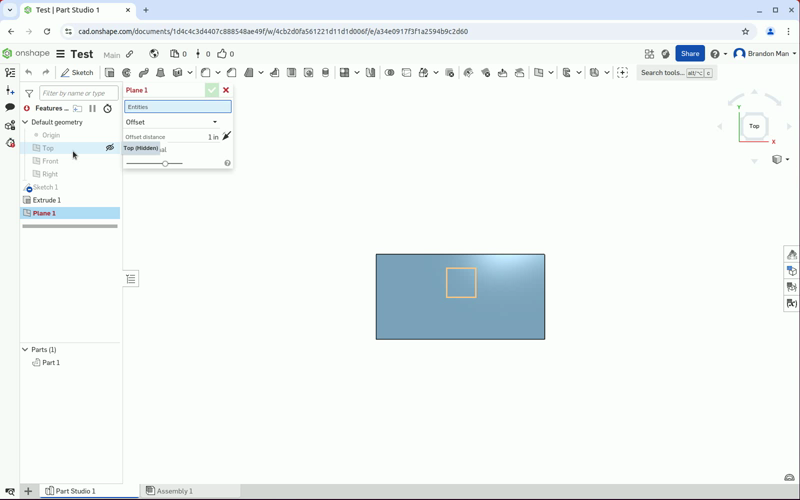
click(73, 150)
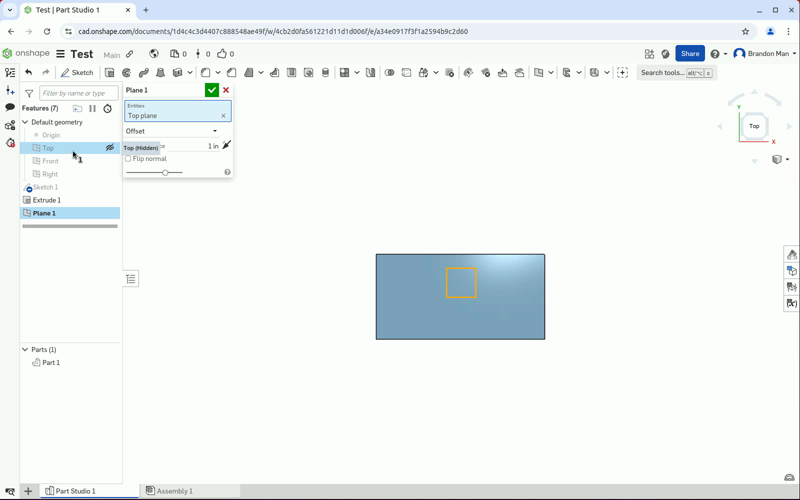
key(tab, 2)
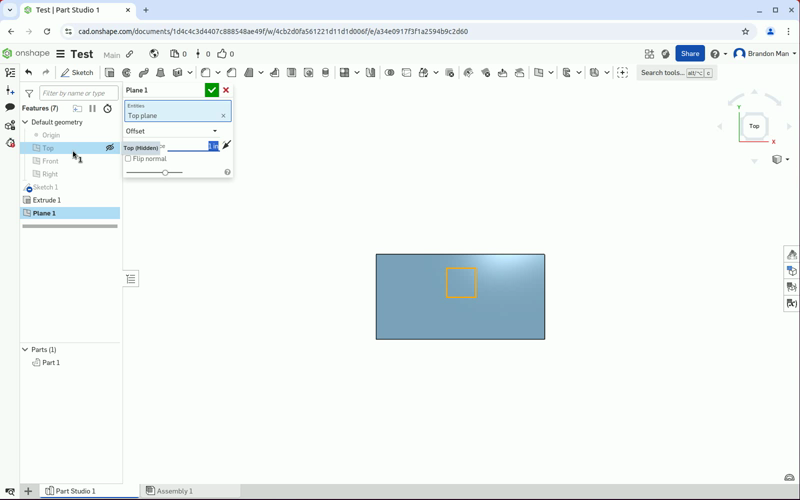
text(23.108)
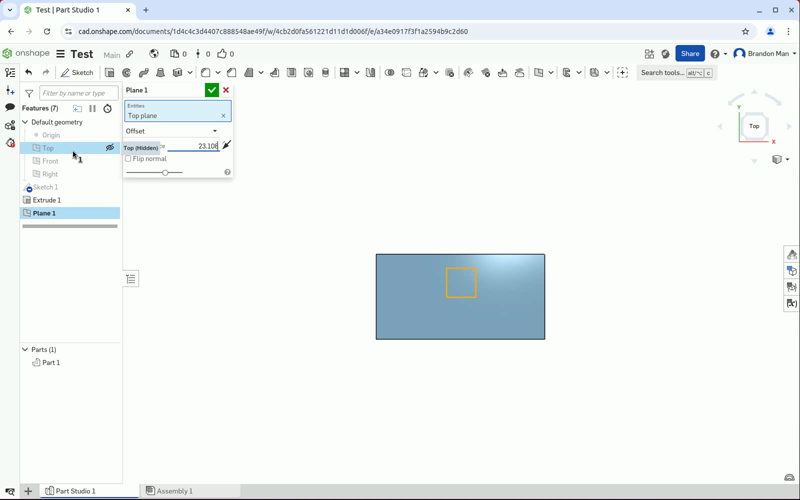
key(enter, 2)
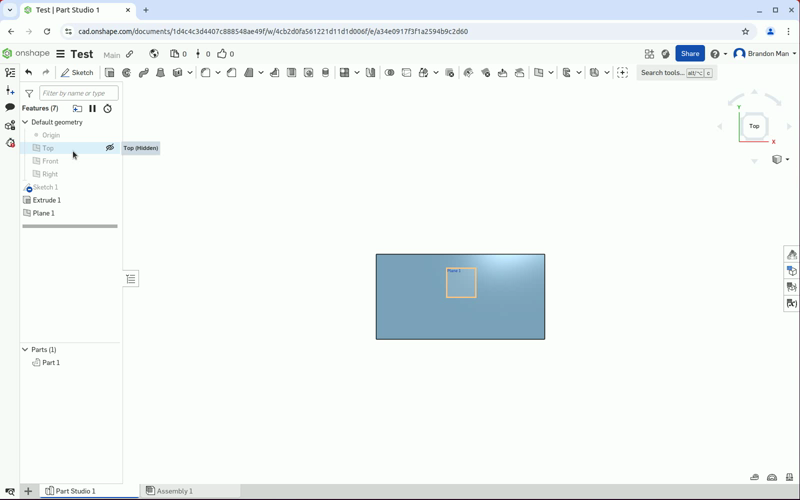
key(shift+s)
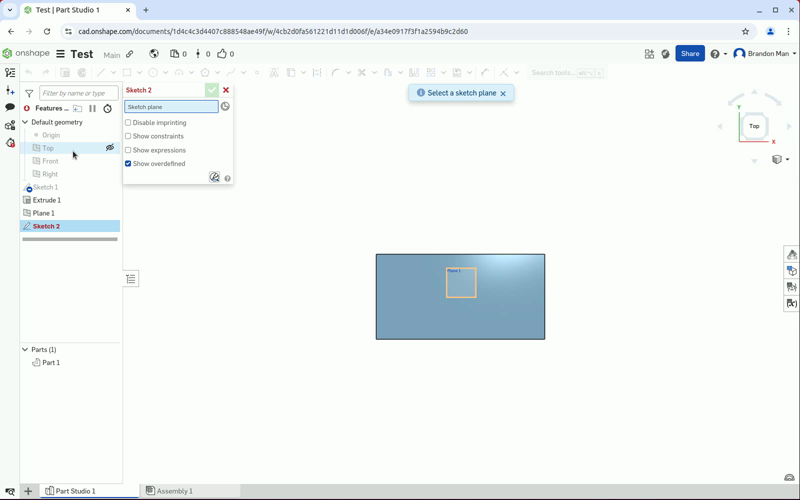
mouse_move(73, 215)
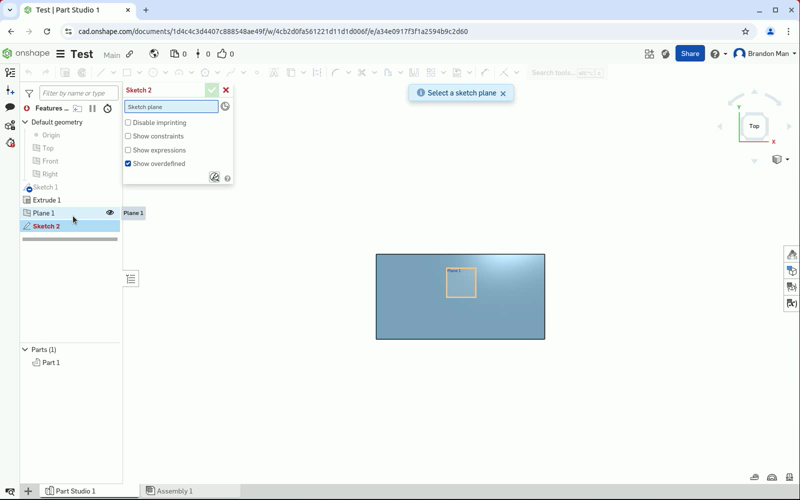
click(73, 215)
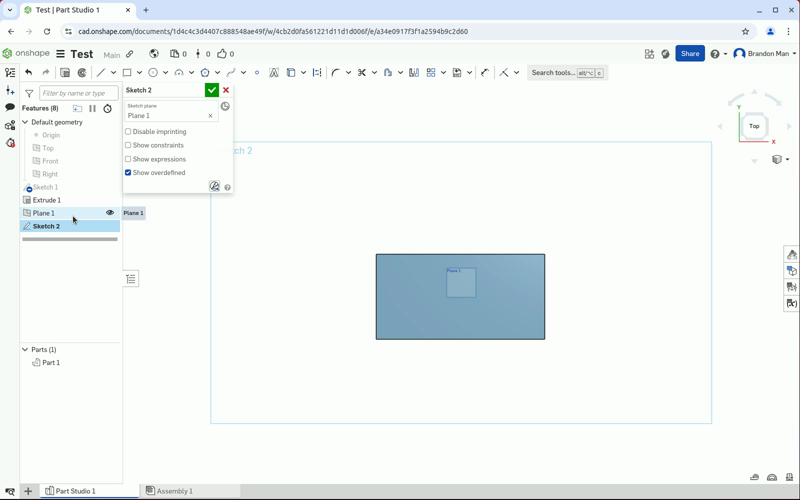
mouse_move(73, 352)
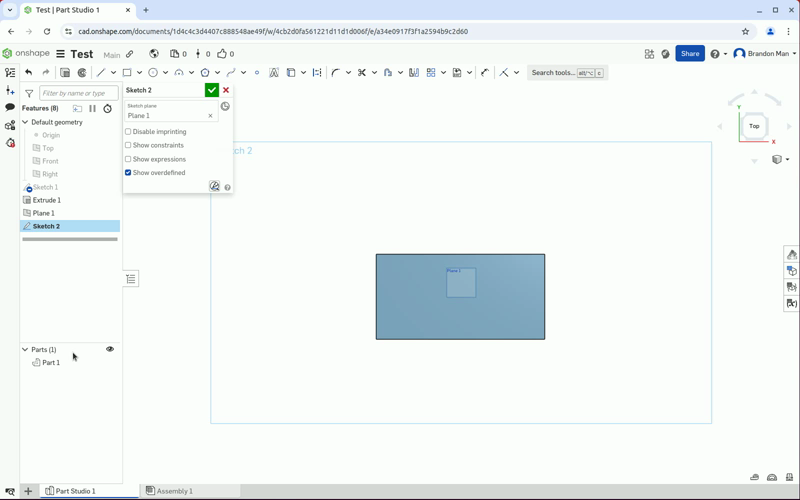
key(y)
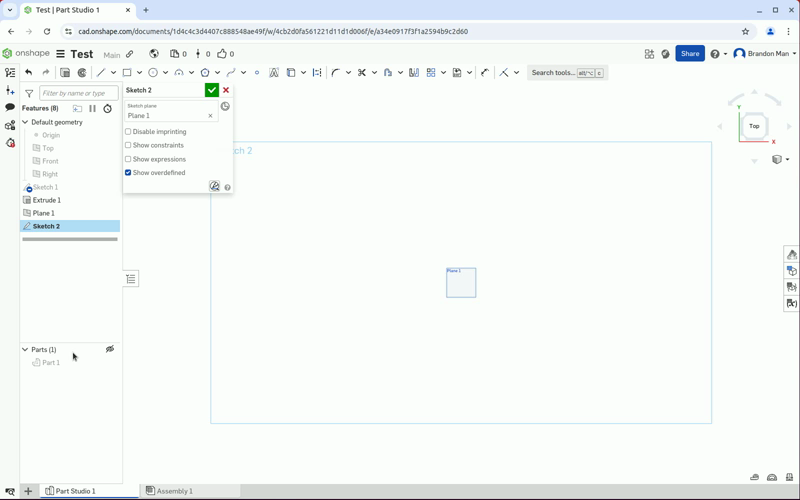
key(l)
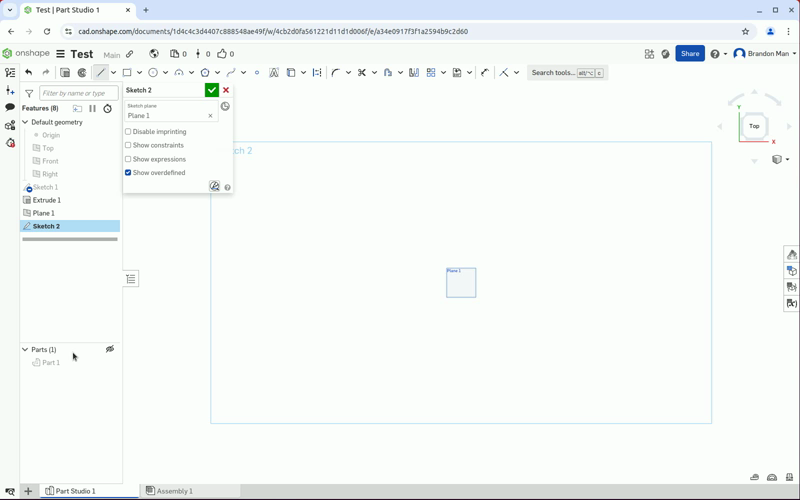
key_down(shift)
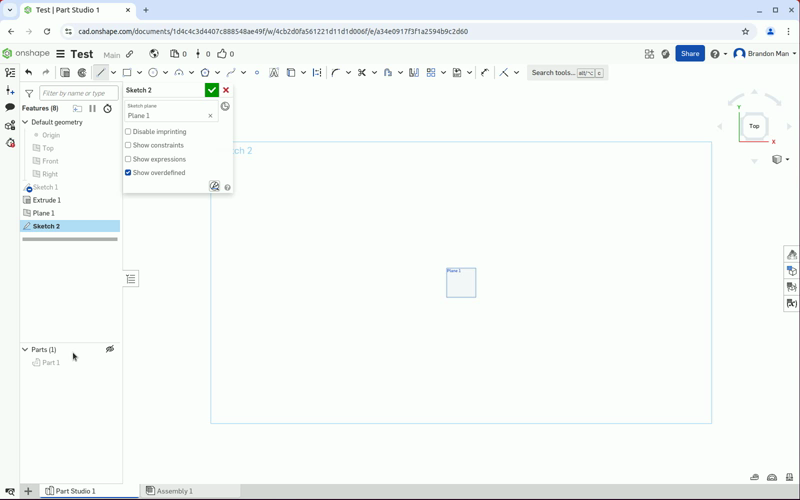
mouse_move(390, 325)
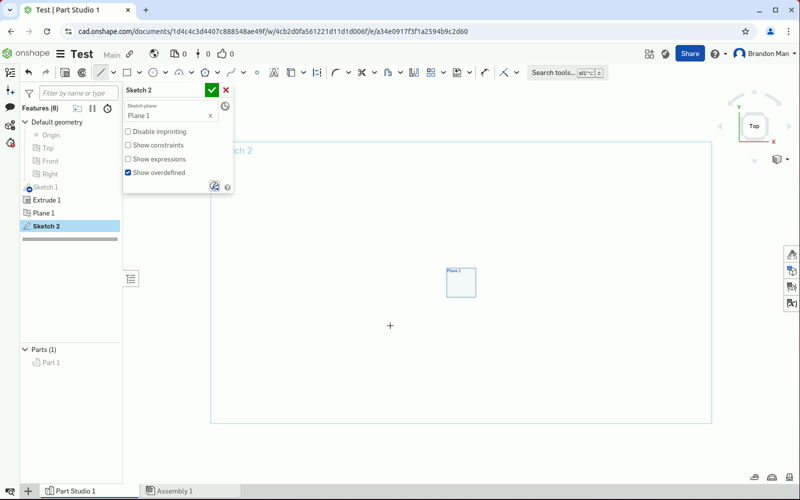
click(390, 325)
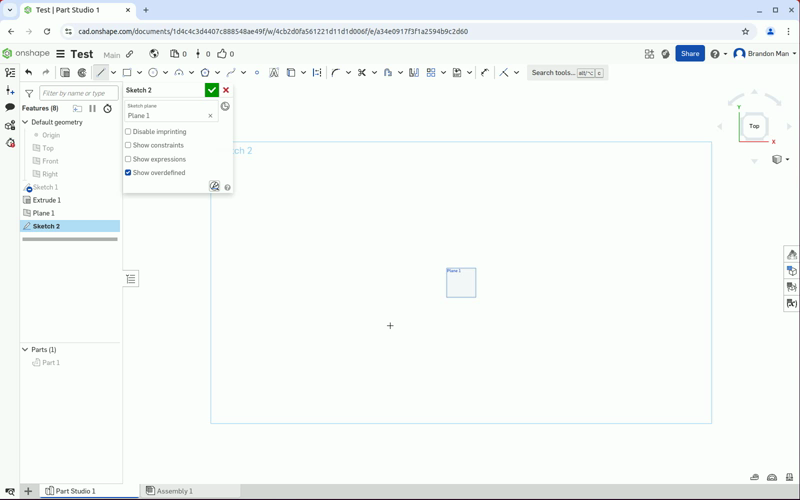
key_up(shift)
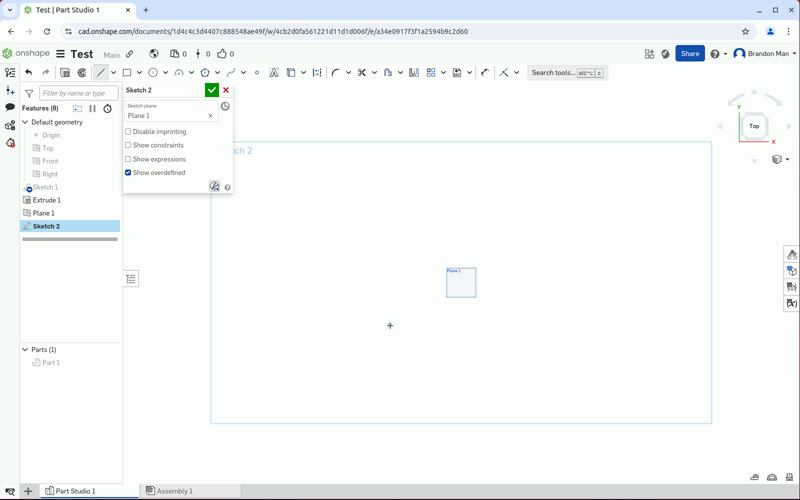
key_down(shift)
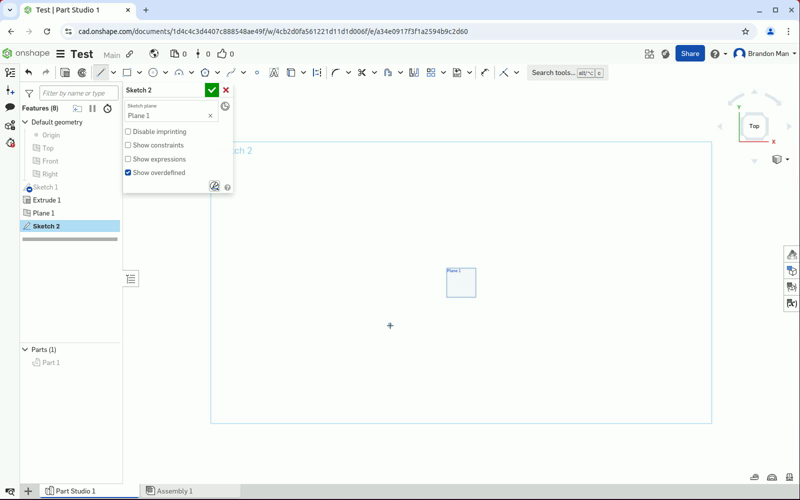
mouse_move(530, 325)
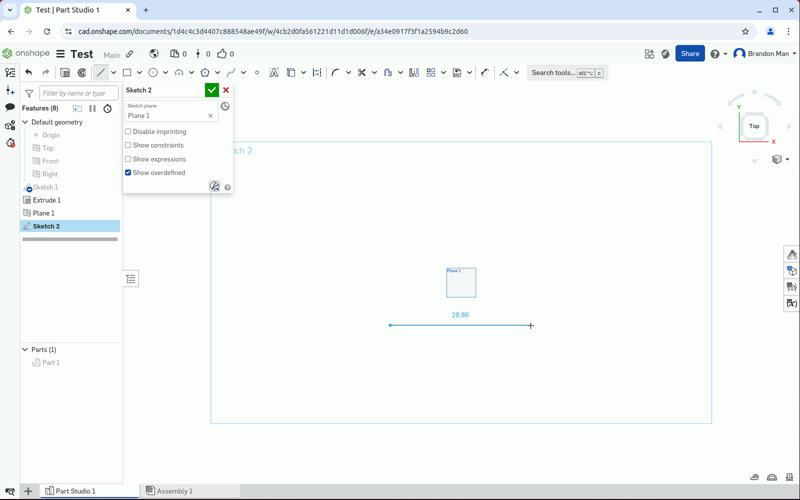
click(530, 325)
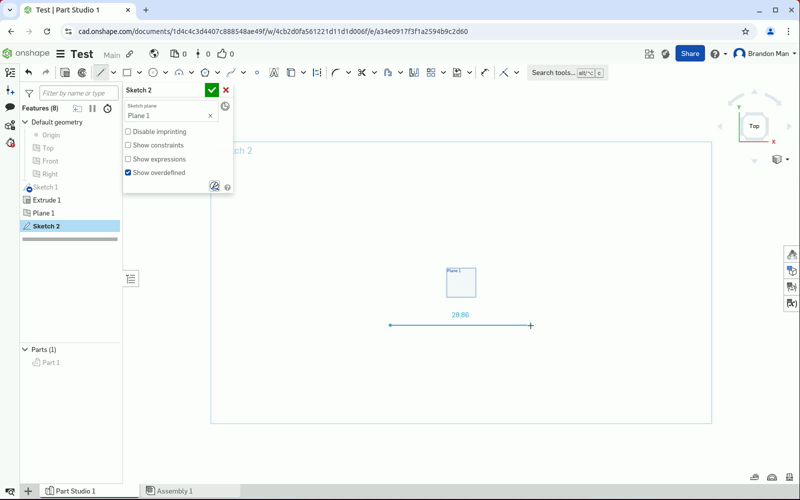
key_up(shift)
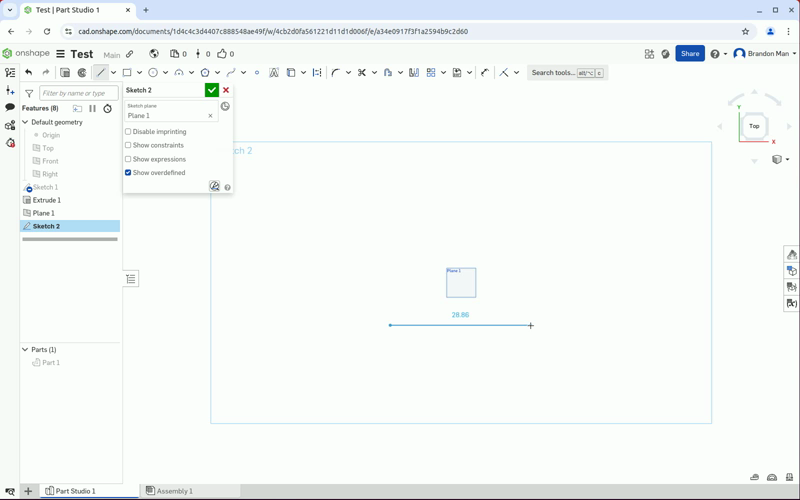
key_down(shift)
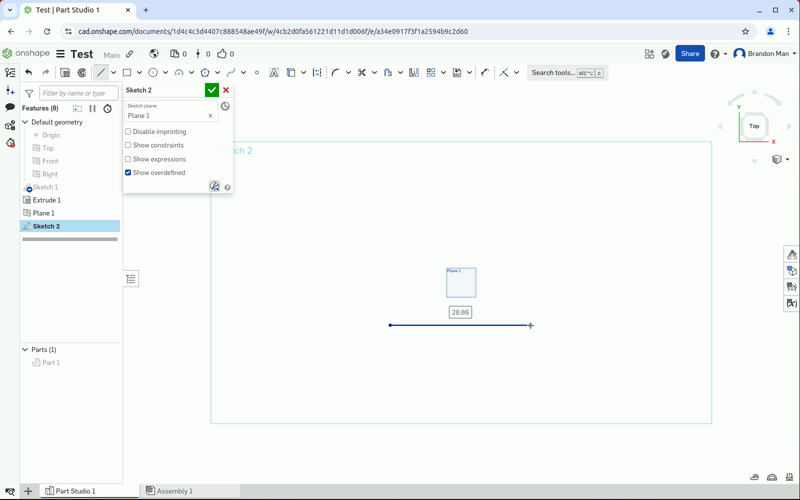
mouse_move(530, 254)
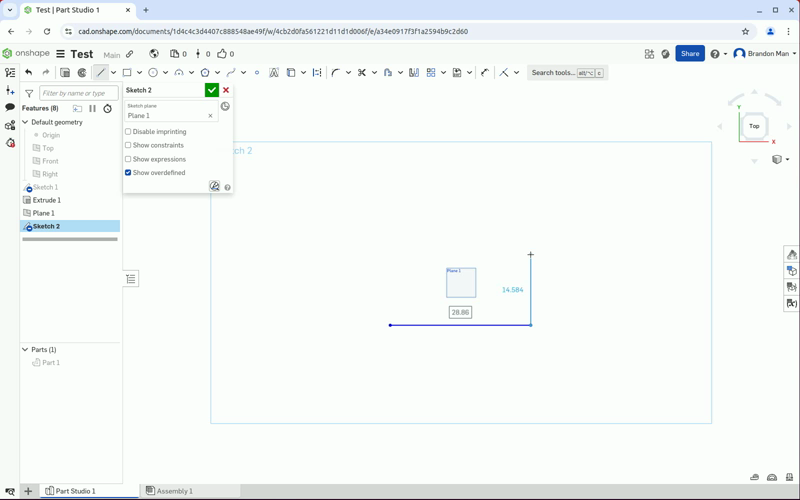
click(530, 254)
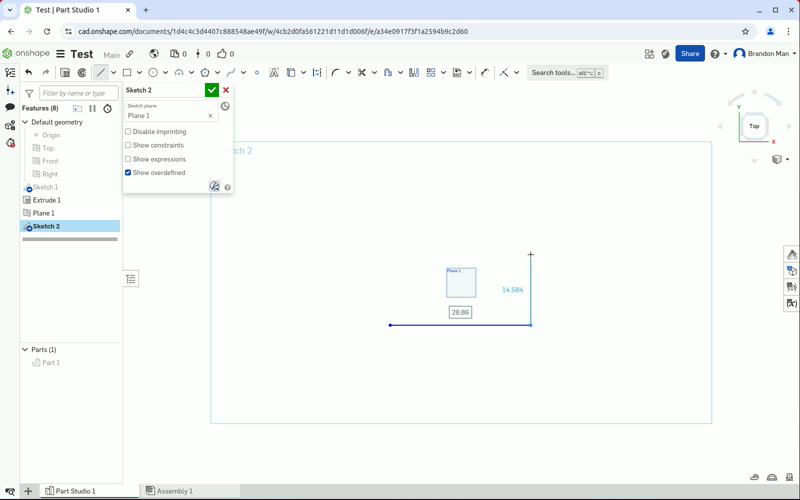
key_up(shift)
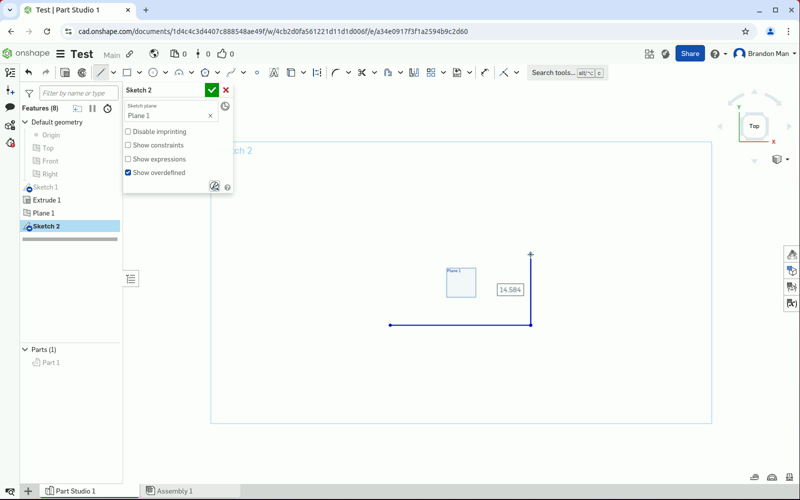
key_down(shift)
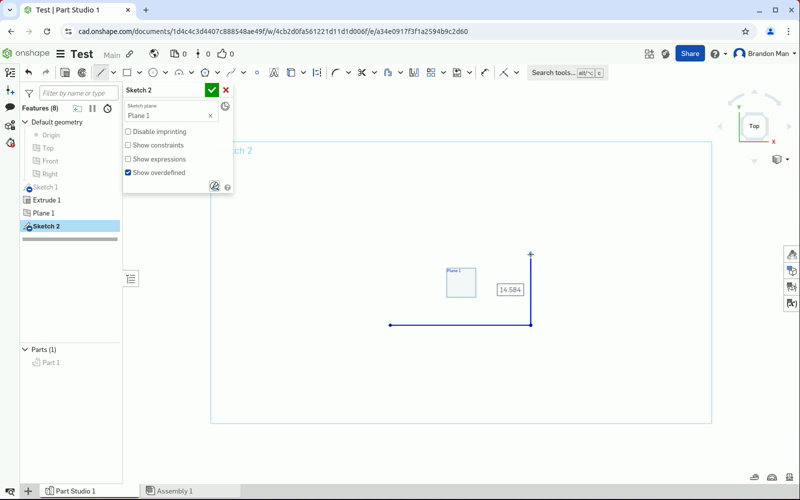
mouse_move(390, 254)
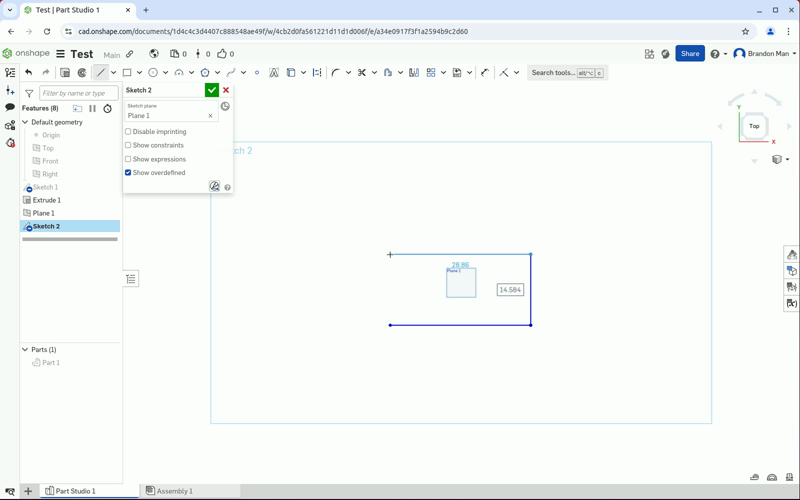
click(390, 254)
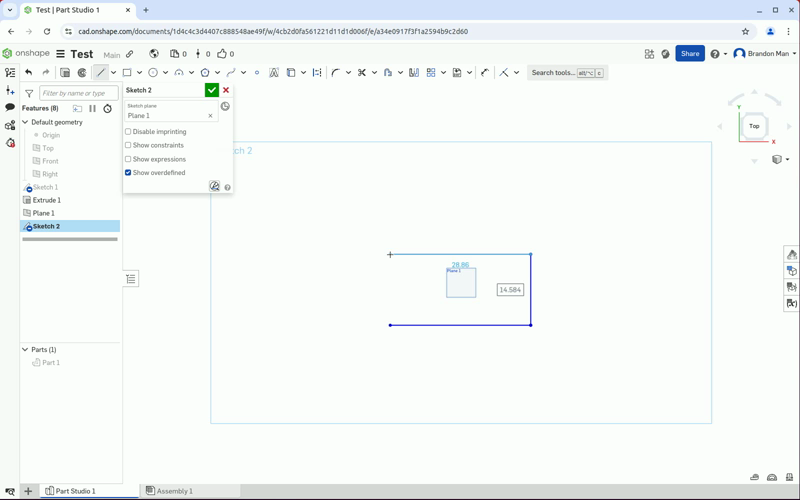
key_up(shift)
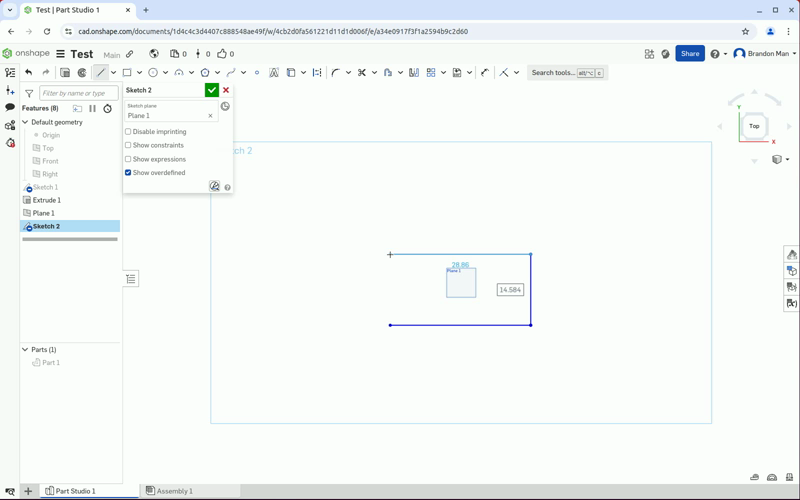
key_down(shift)
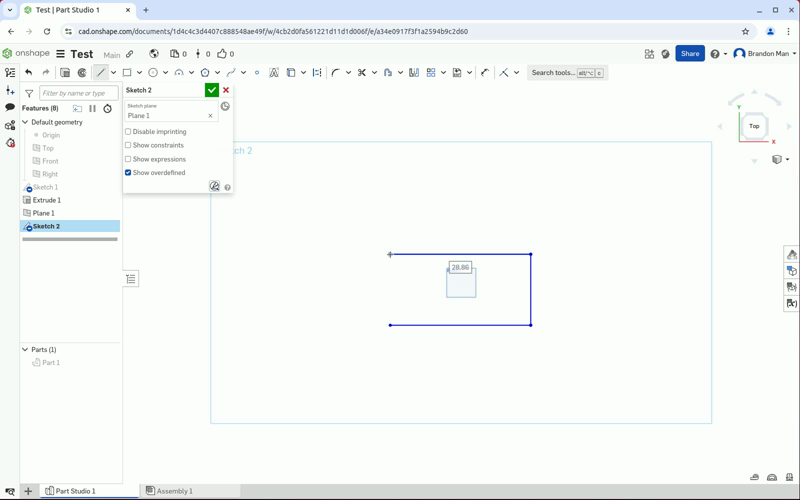
mouse_move(390, 325)
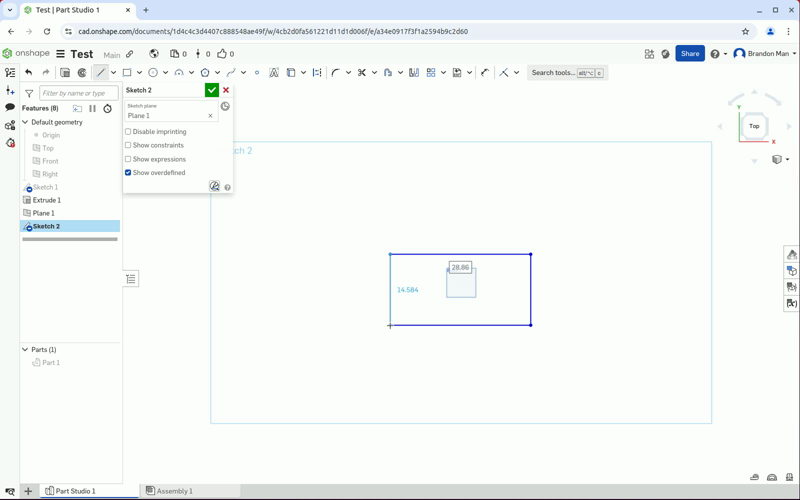
key_up(shift)
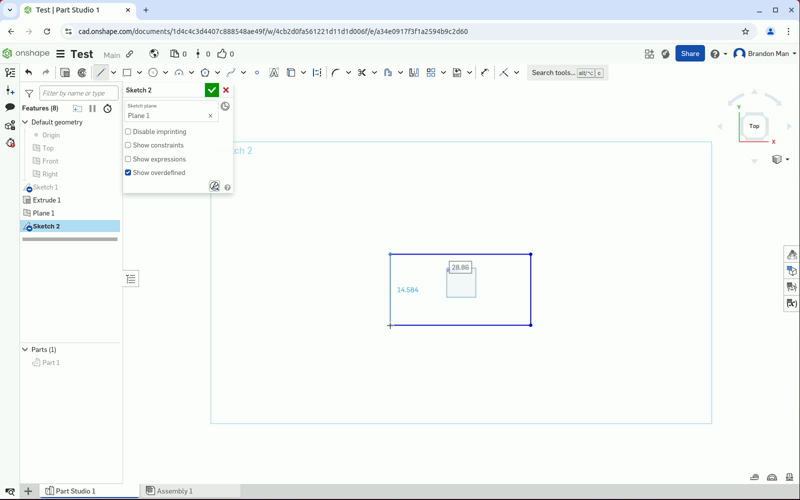
click(390, 325)
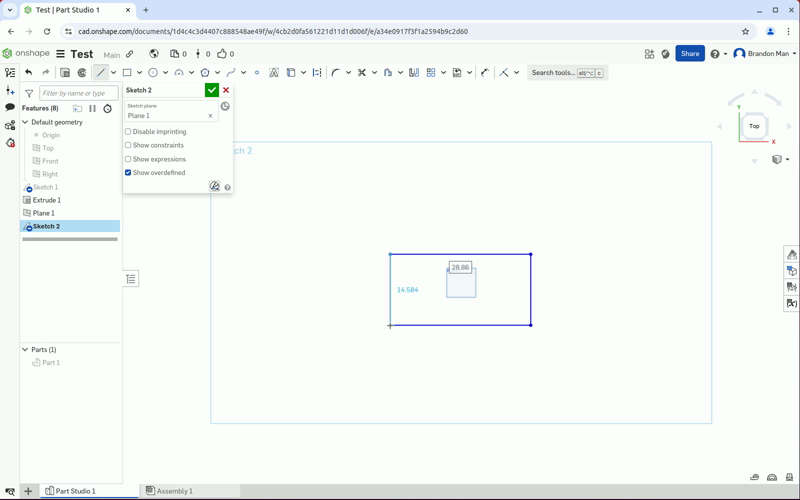
key(esc)
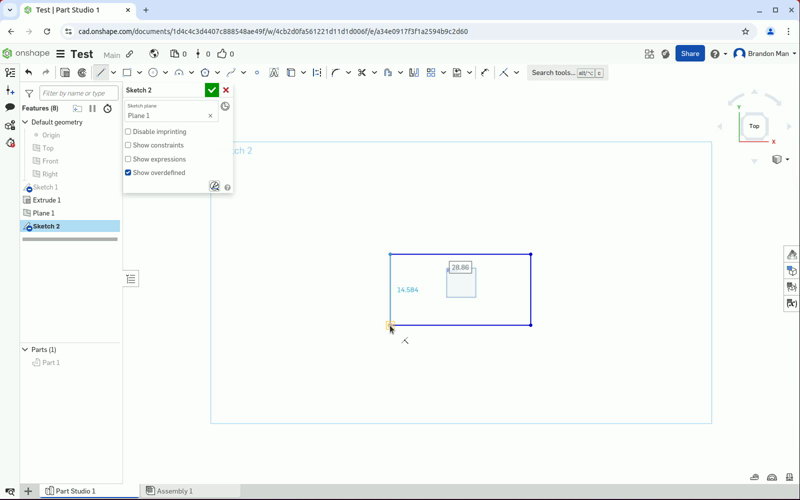
mouse_move(516, 268)
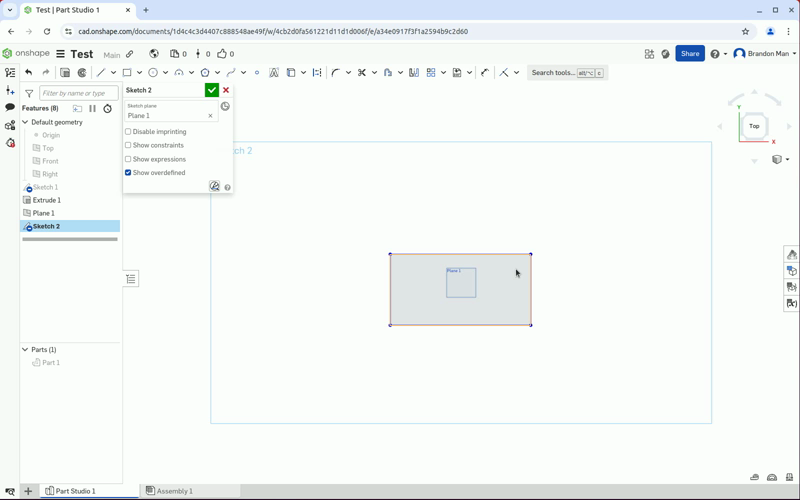
click(516, 268)
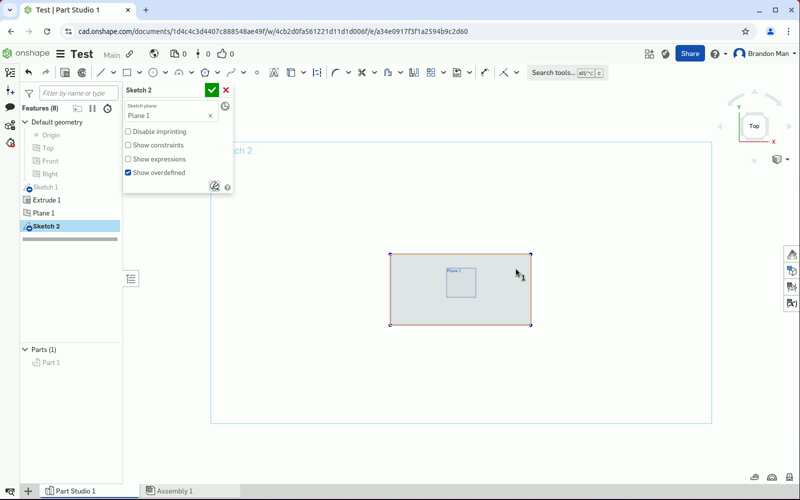
mouse_move(73, 352)
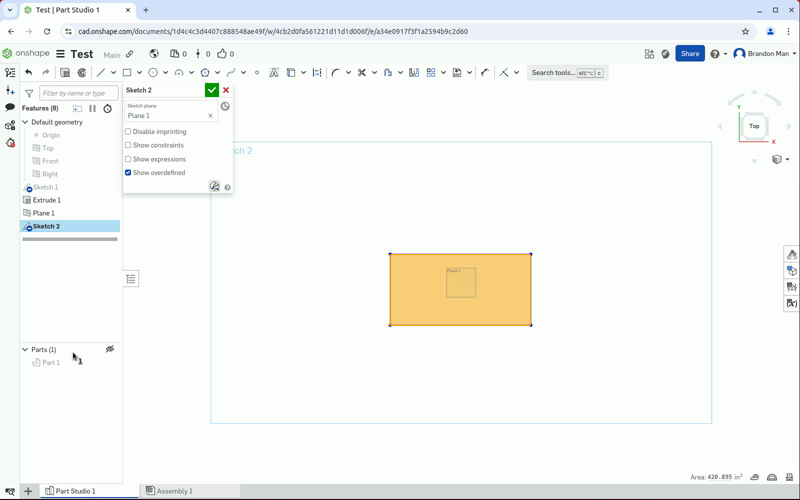
key(shift+y)
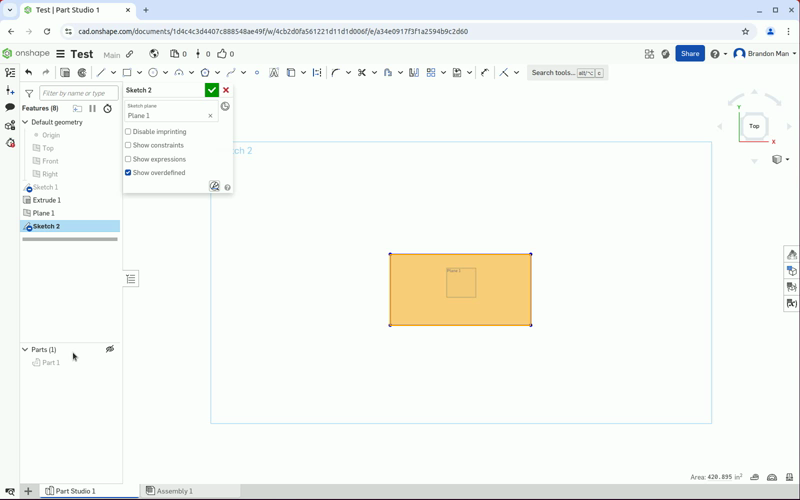
key(shift+e)
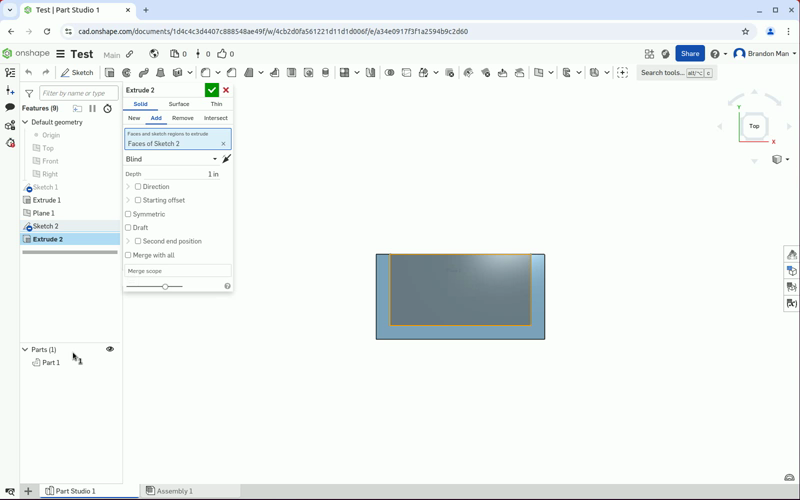
mouse_move(143, 106)
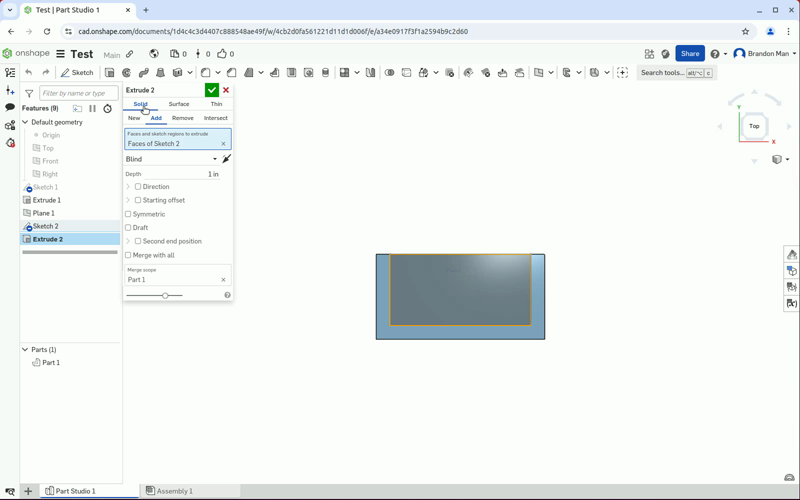
click(143, 106)
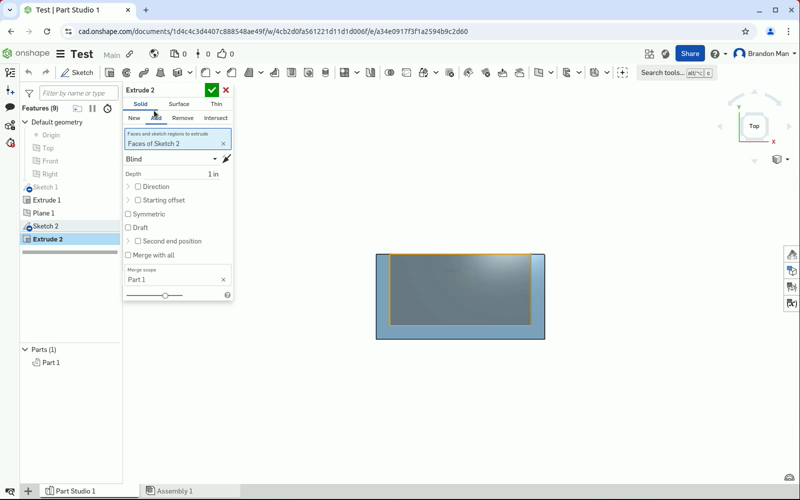
mouse_move(186, 120)
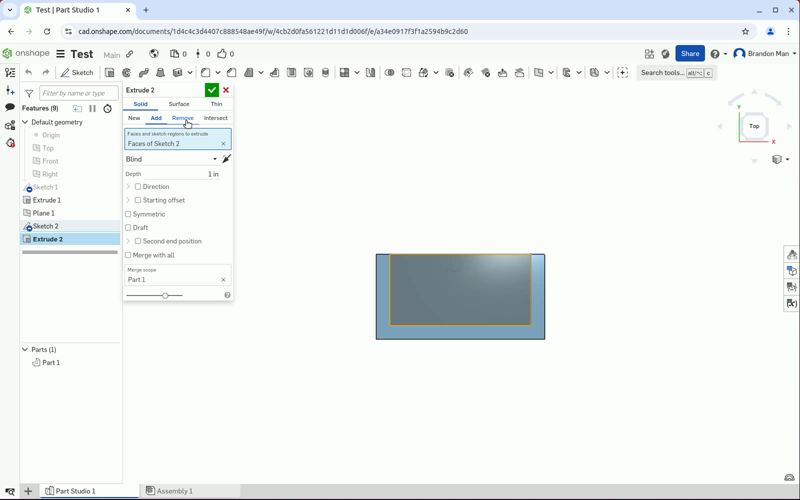
click(186, 120)
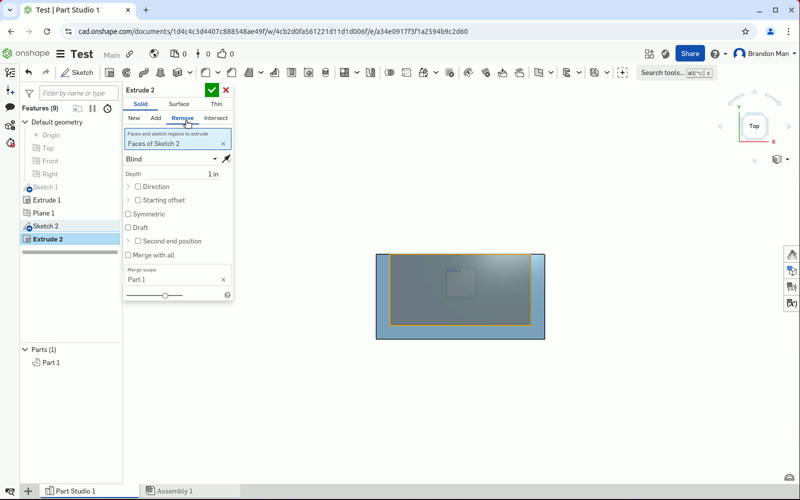
key(tab, 4)
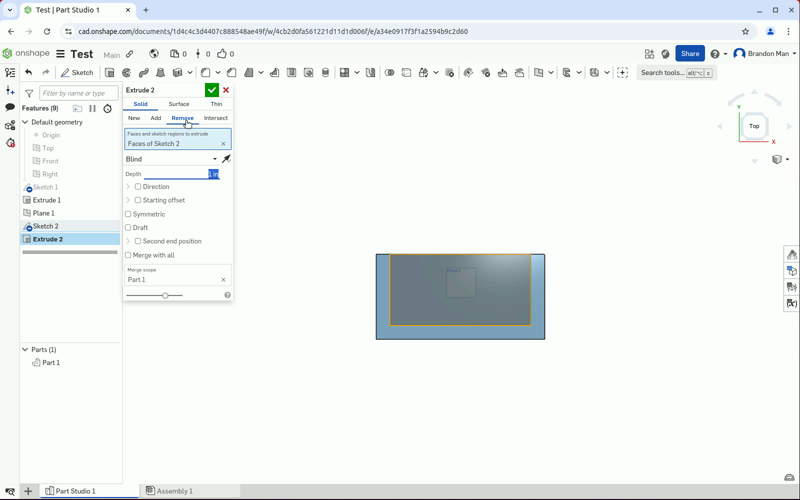
text(11.554)
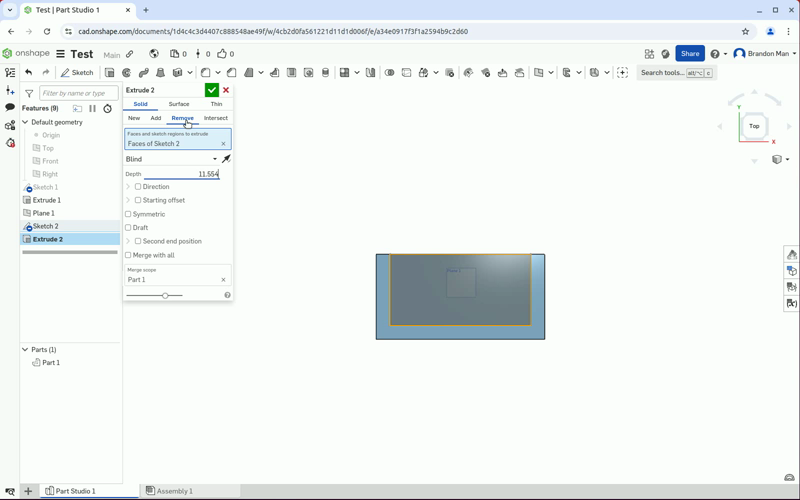
key(tab, 6)
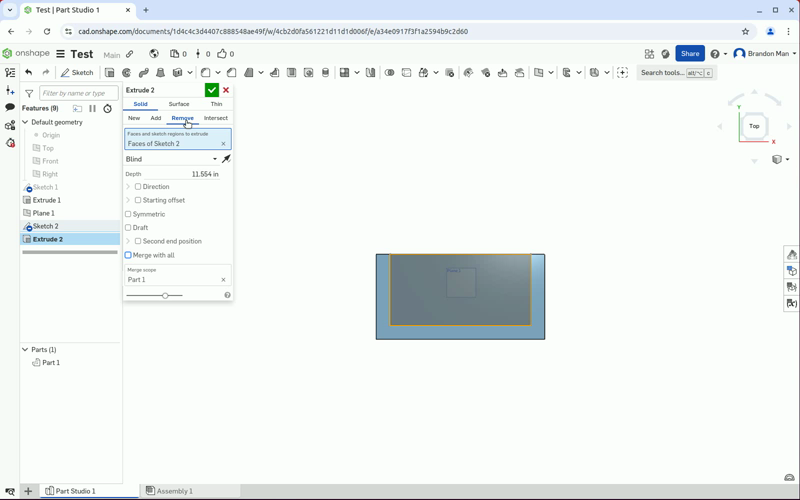
key(space)
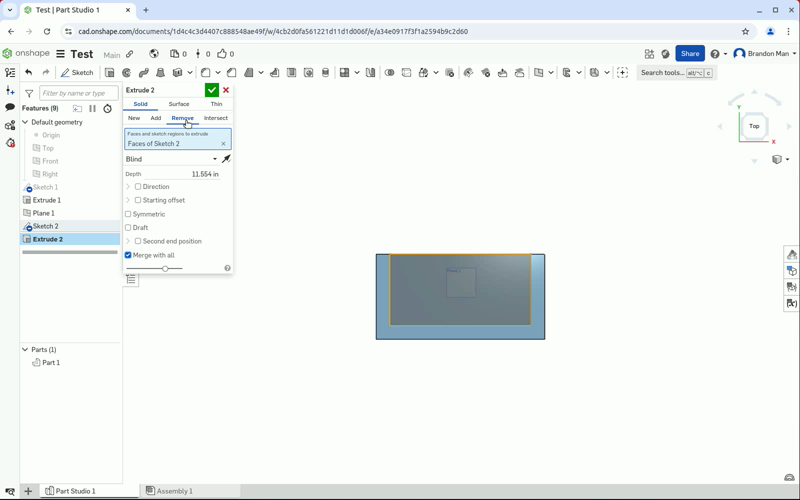
key(enter)
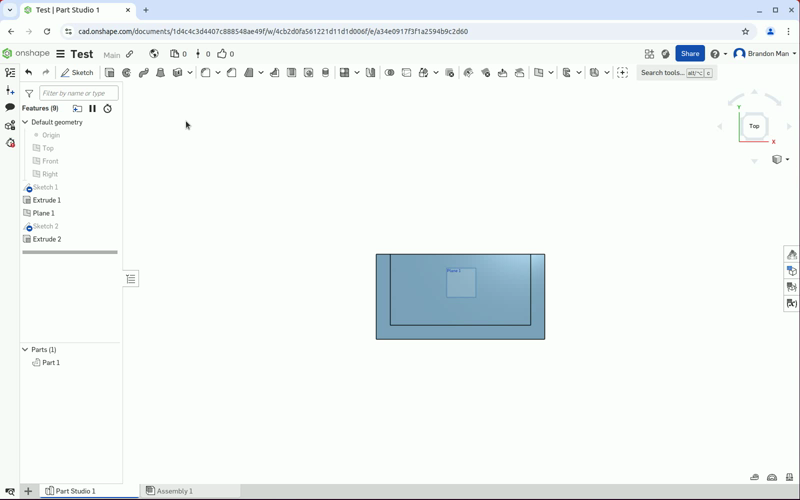
key(shift+h)
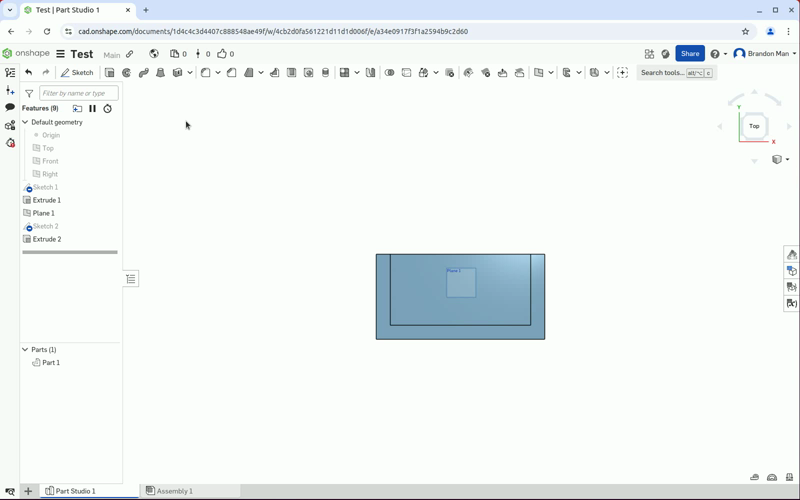
key(shift+h)
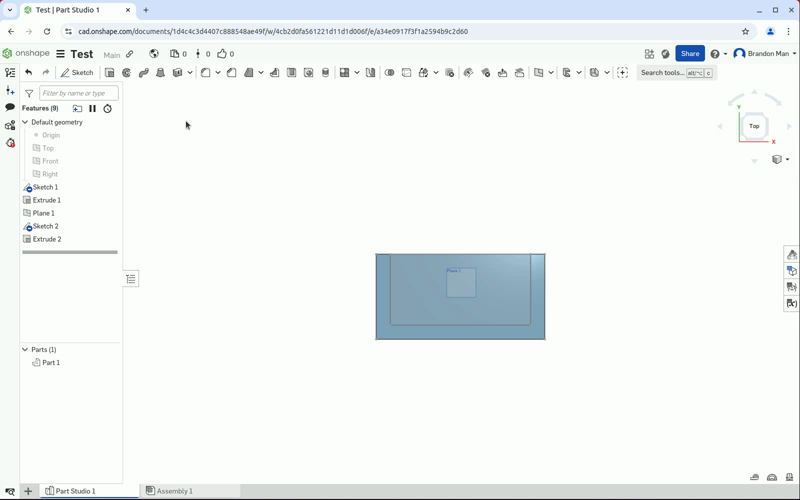
key(shift+7)
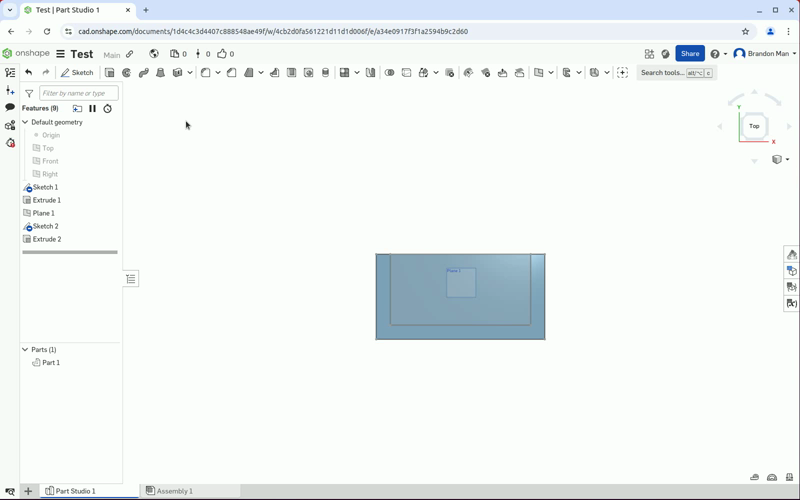
key(up, 3)
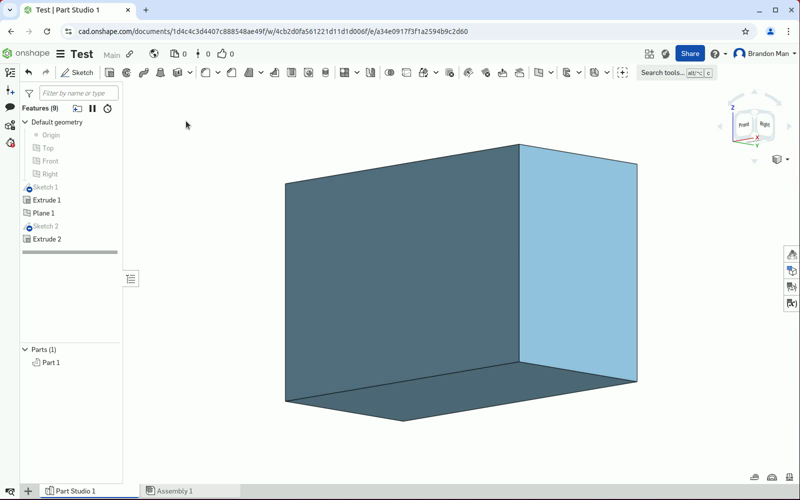
key(left, 3)
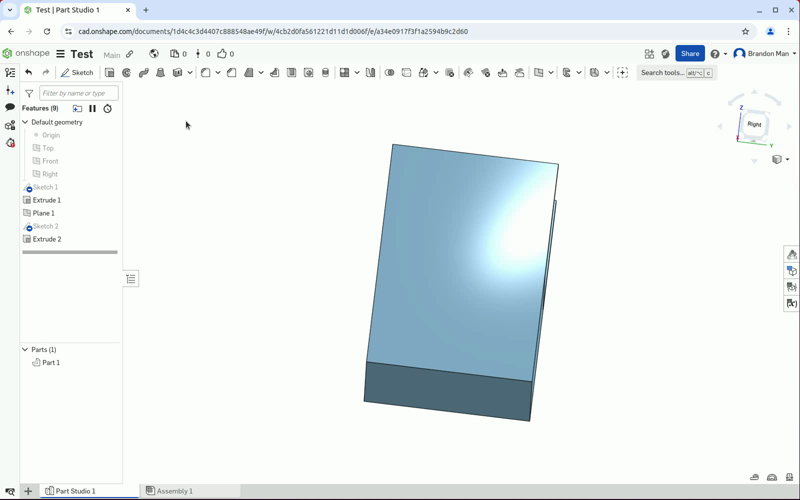
key(right, 3)
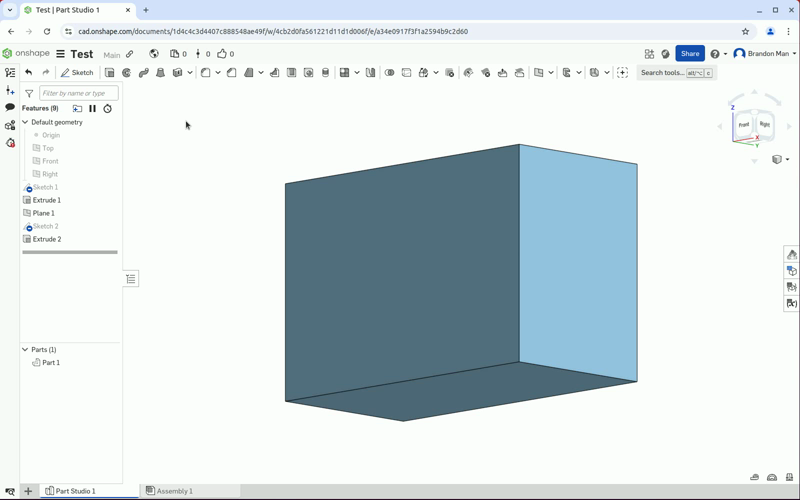
key(down, 3)
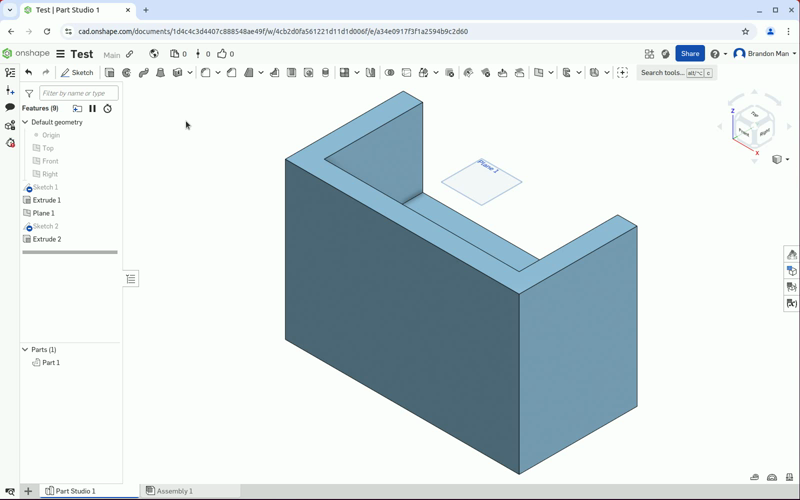
mouse_move(73, 189)
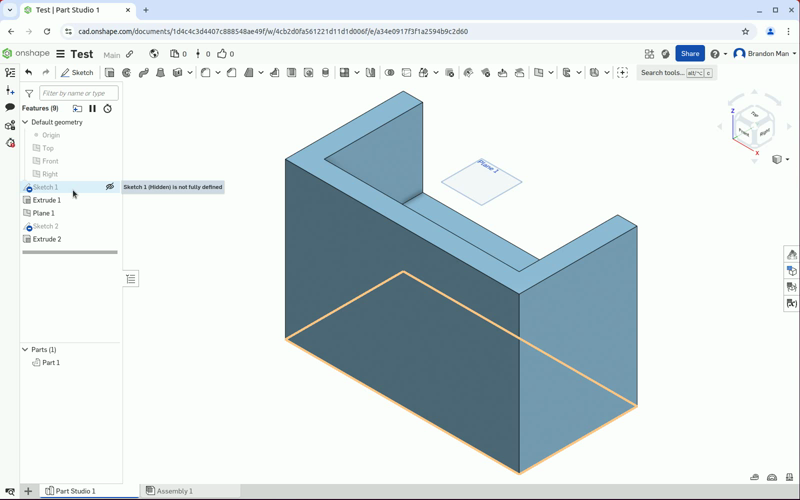
click(73, 189)